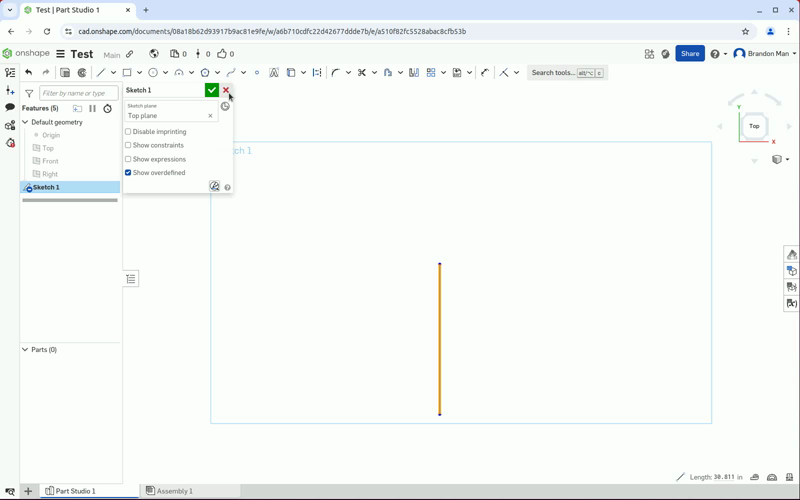
key(shift+h)
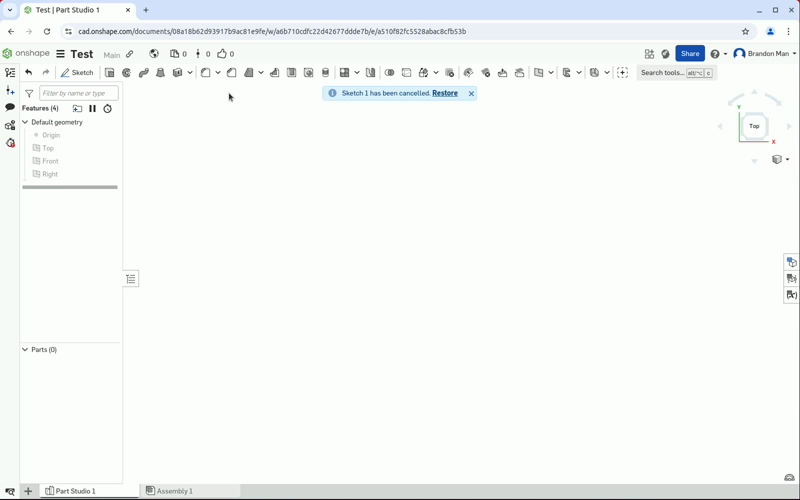
mouse_move(73, 352)
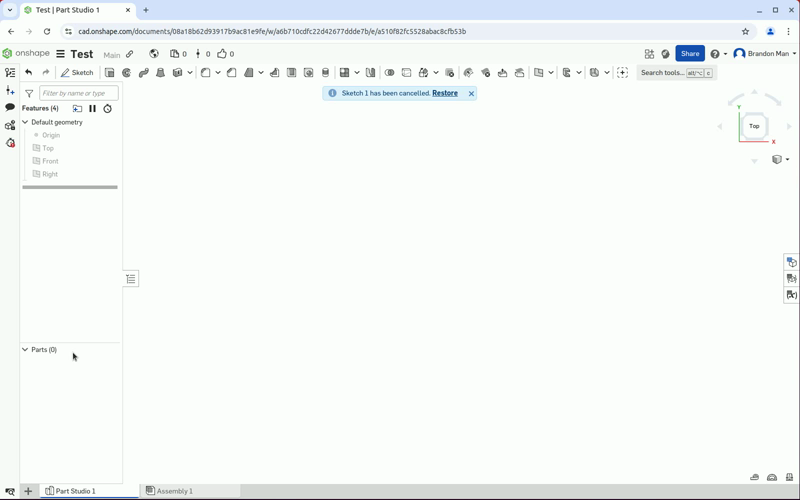
key(y)
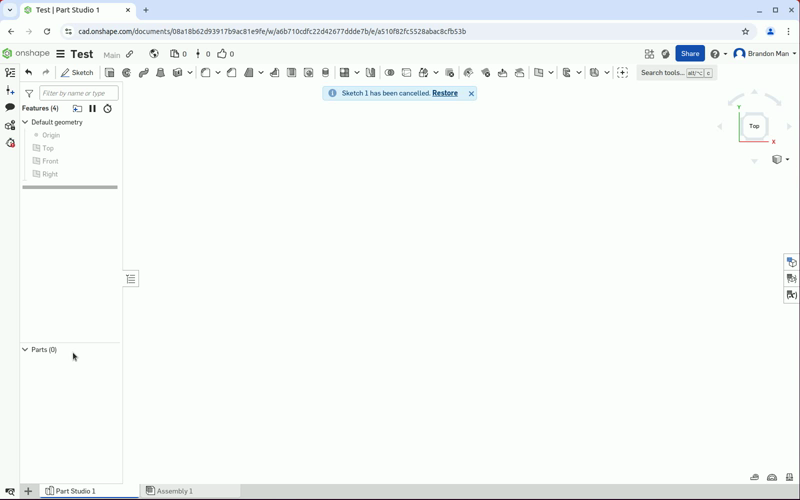
key(shift+p)
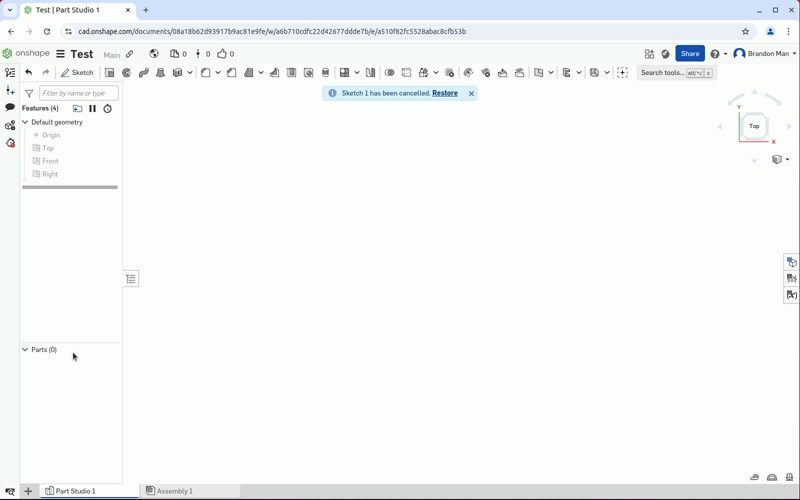
key(space)
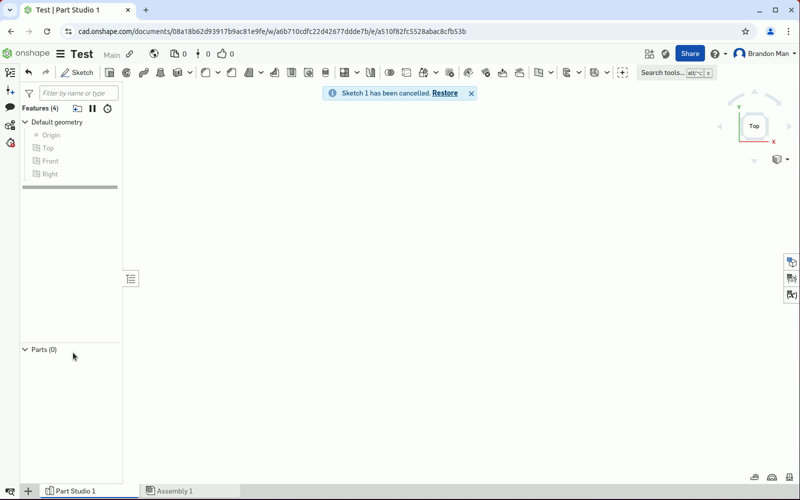
key_down(shift)
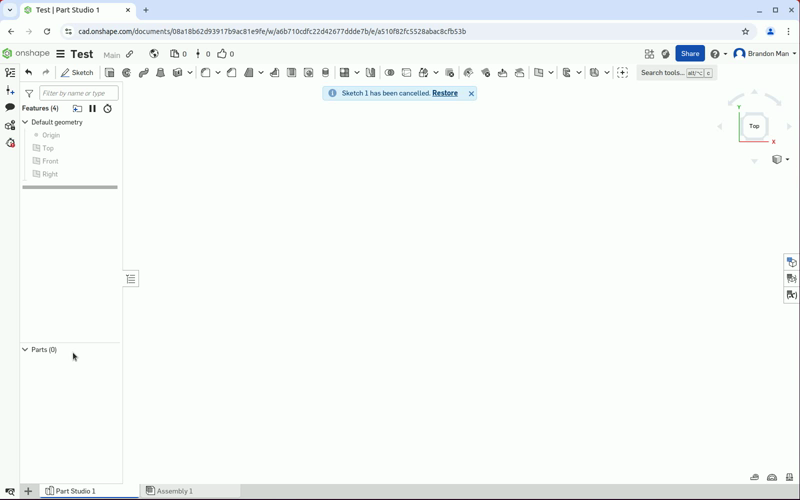
key(up)
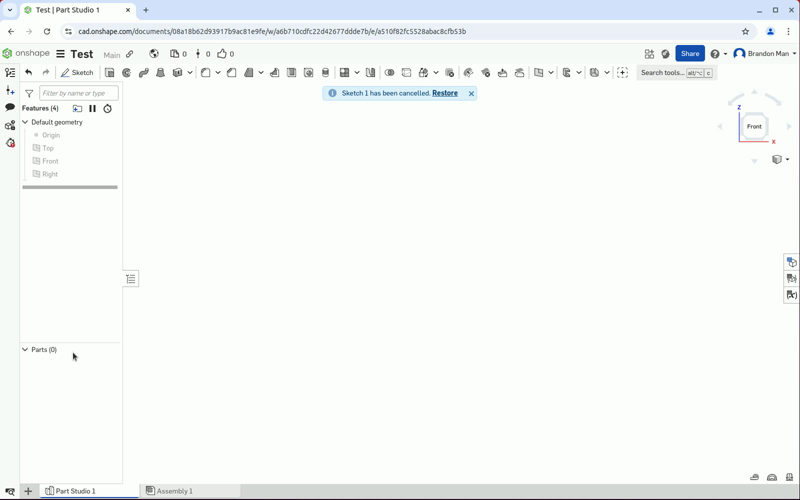
key_up(shift)
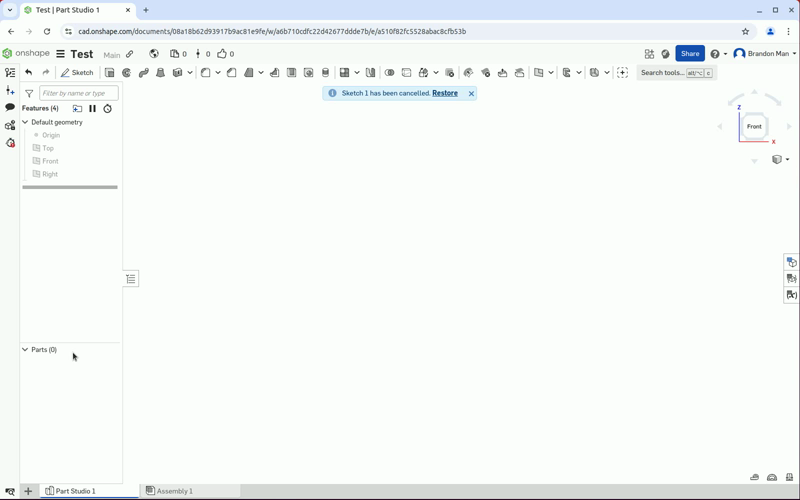
mouse_move(73, 352)
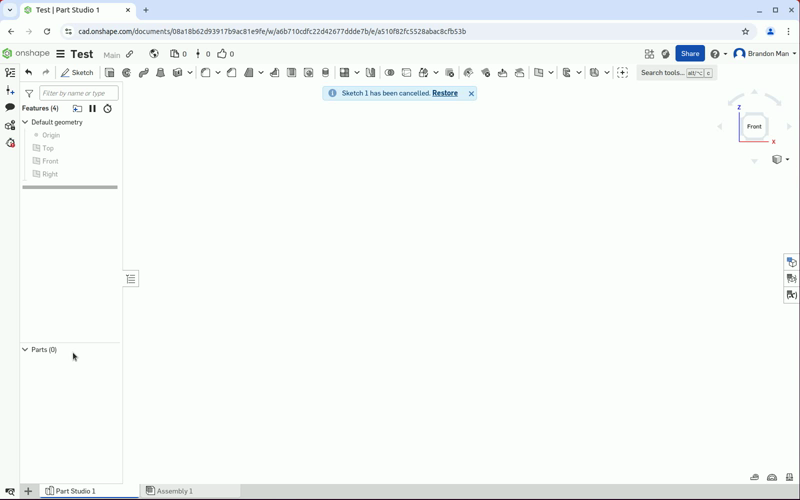
key(shift+y)
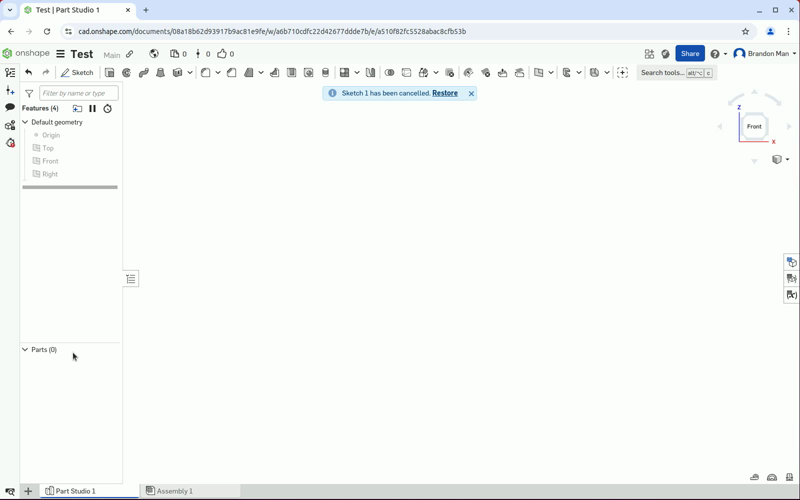
key(shift+s)
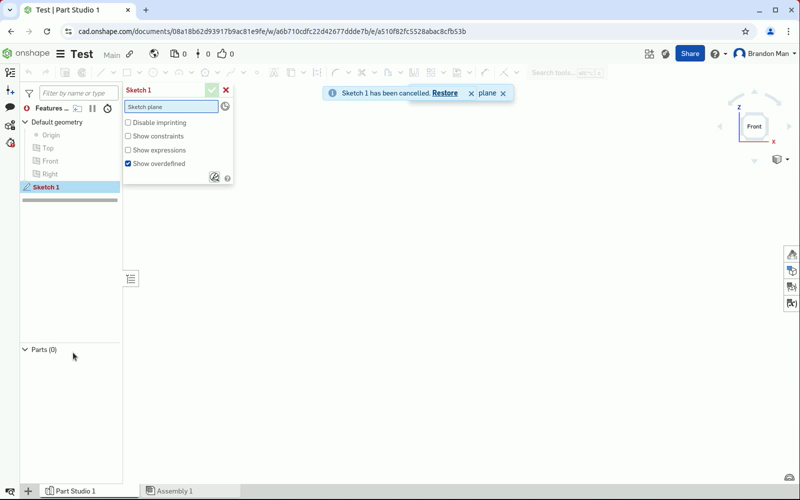
mouse_move(73, 163)
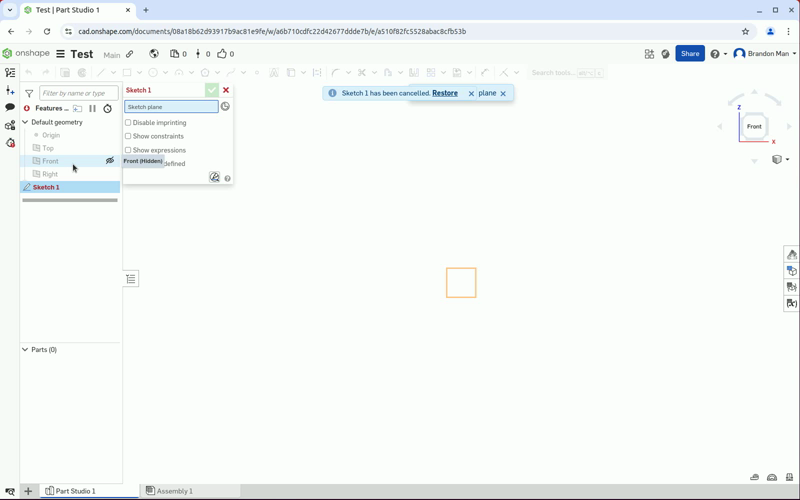
click(73, 163)
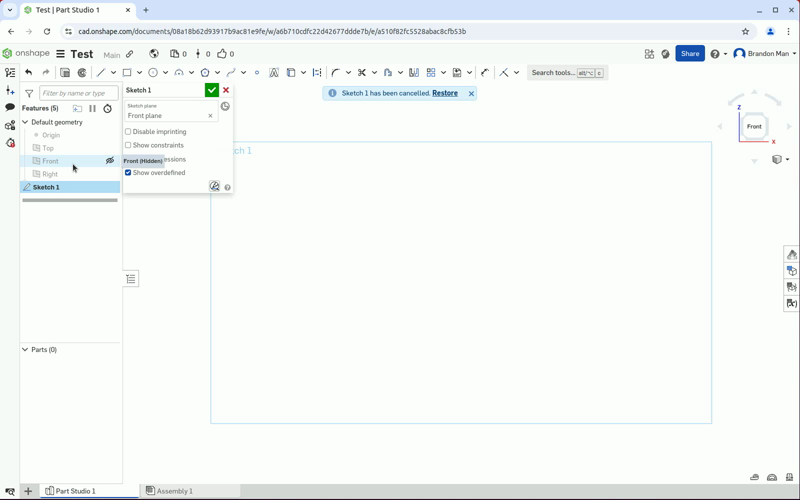
mouse_move(73, 352)
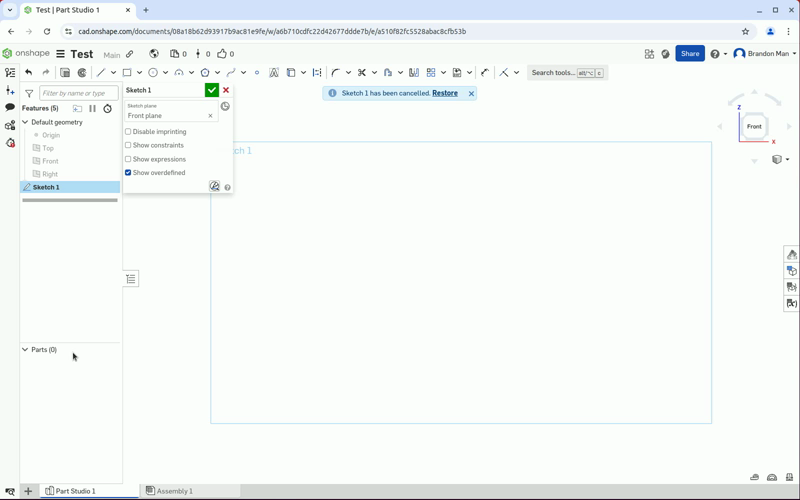
key(y)
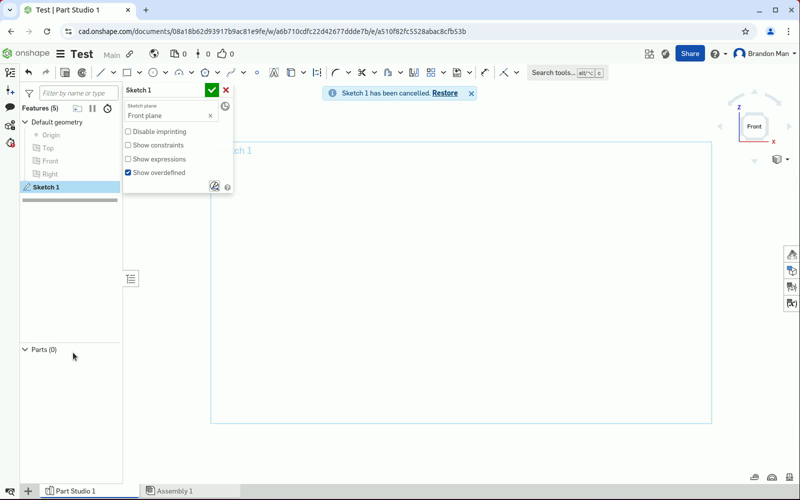
key(l)
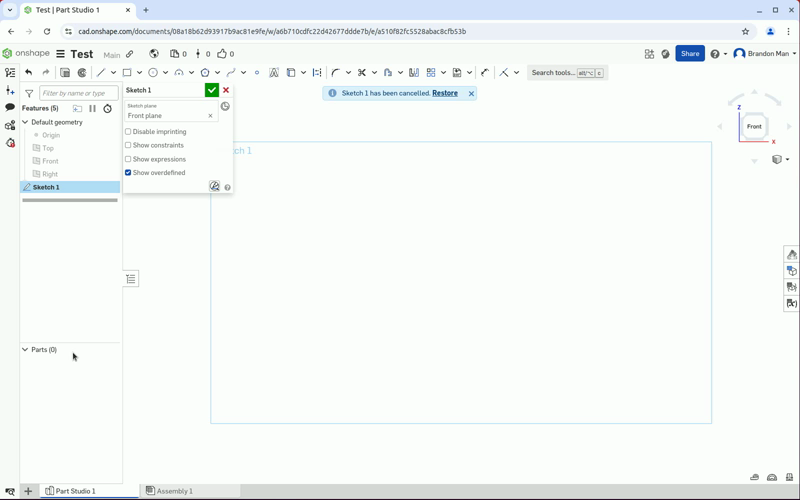
key_down(shift)
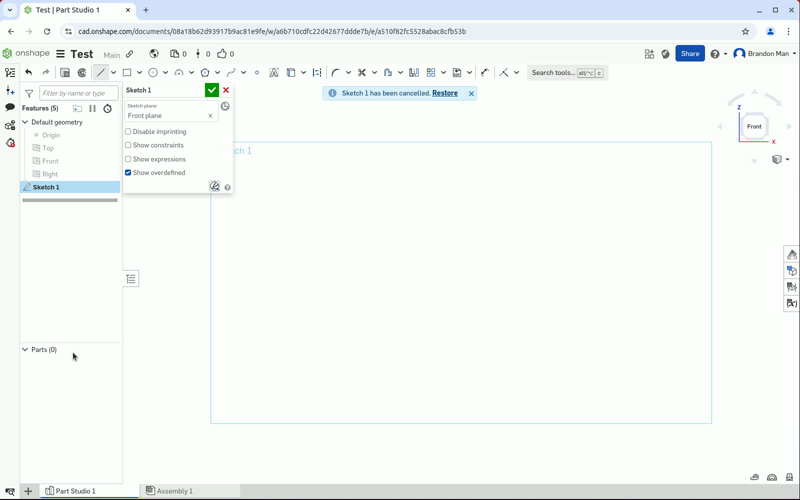
mouse_move(423, 311)
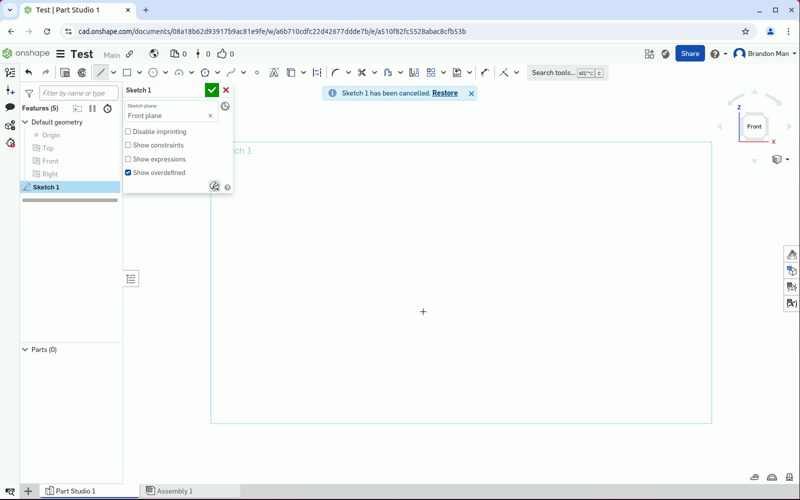
click(423, 311)
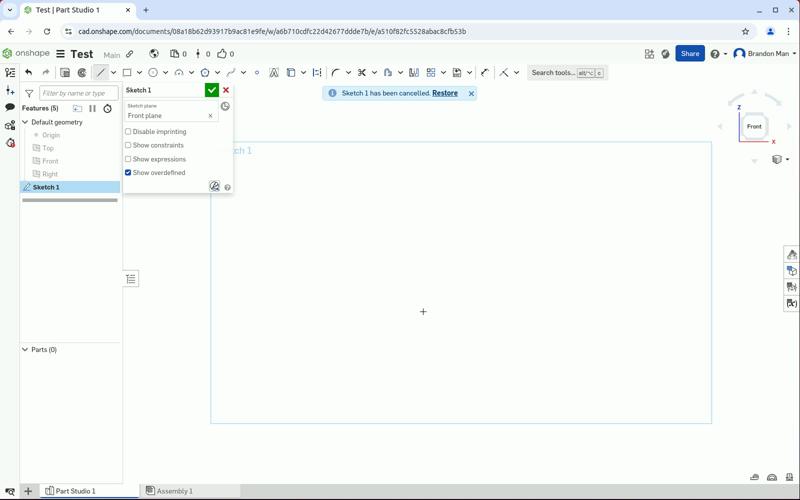
key_up(shift)
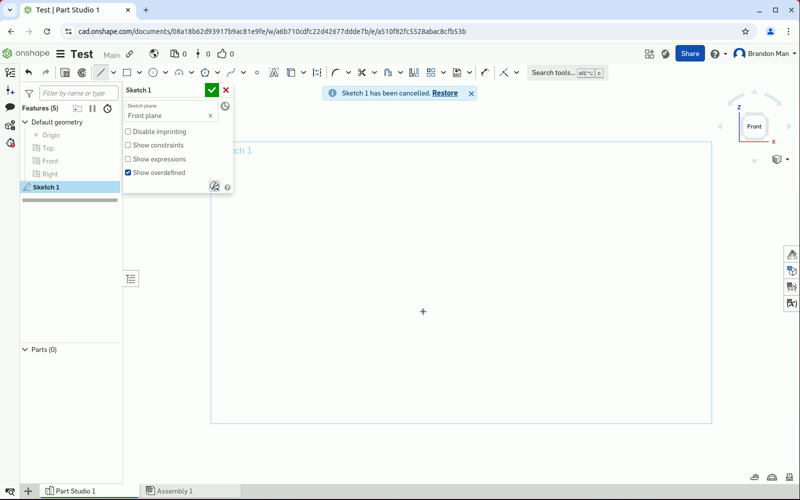
key_down(shift)
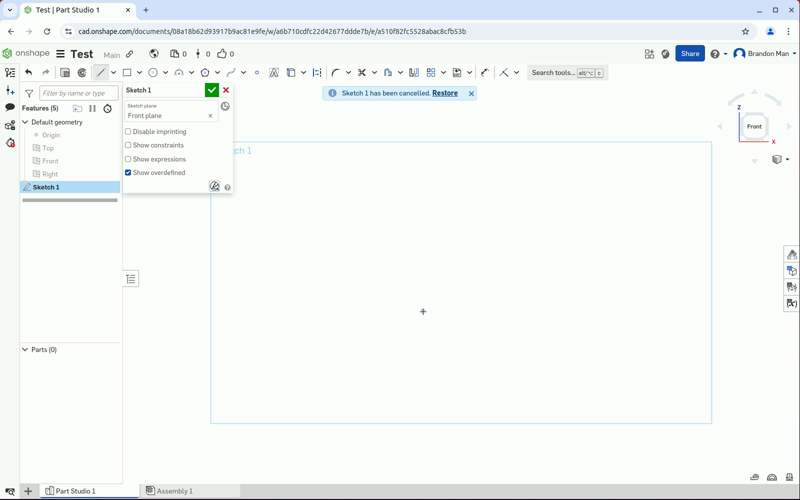
mouse_move(498, 311)
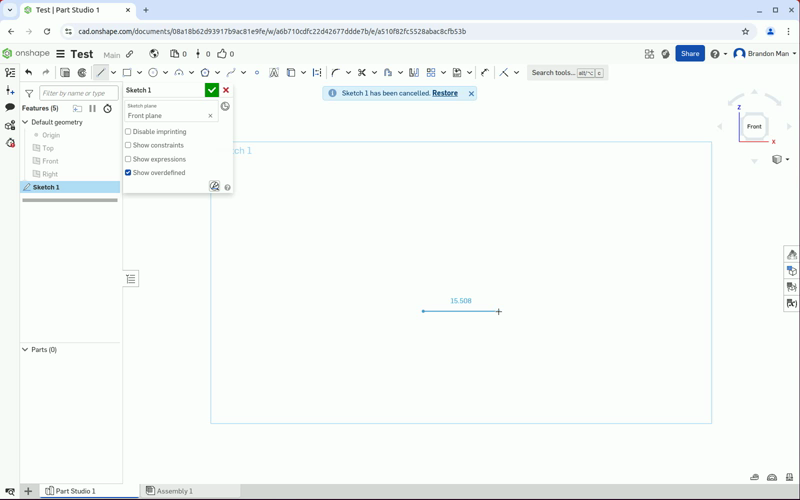
click(498, 311)
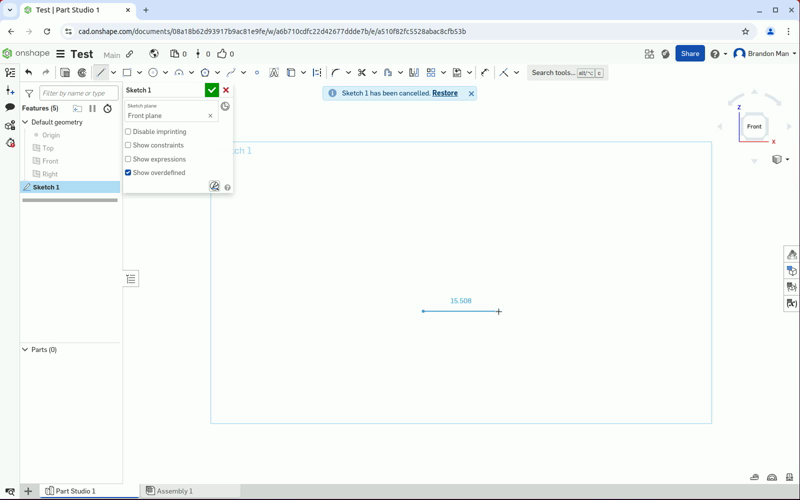
key_up(shift)
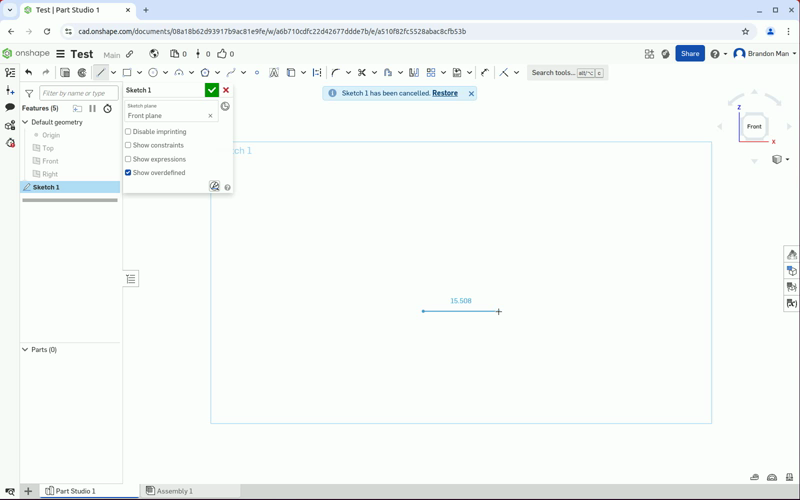
key_down(shift)
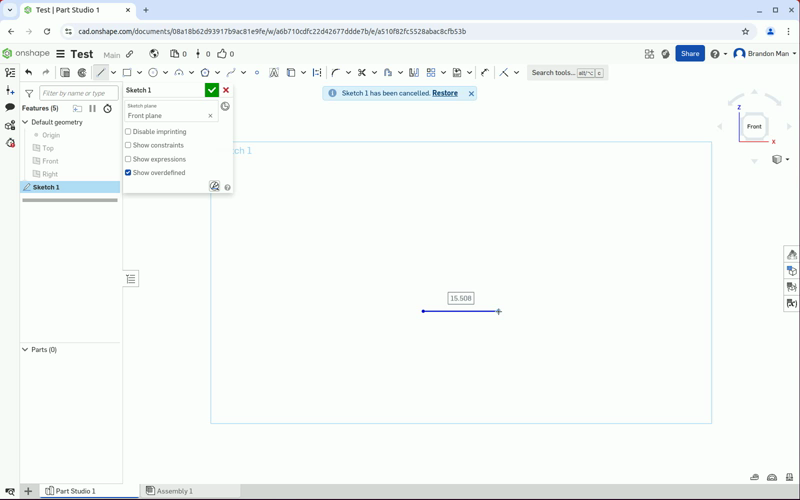
mouse_move(528, 311)
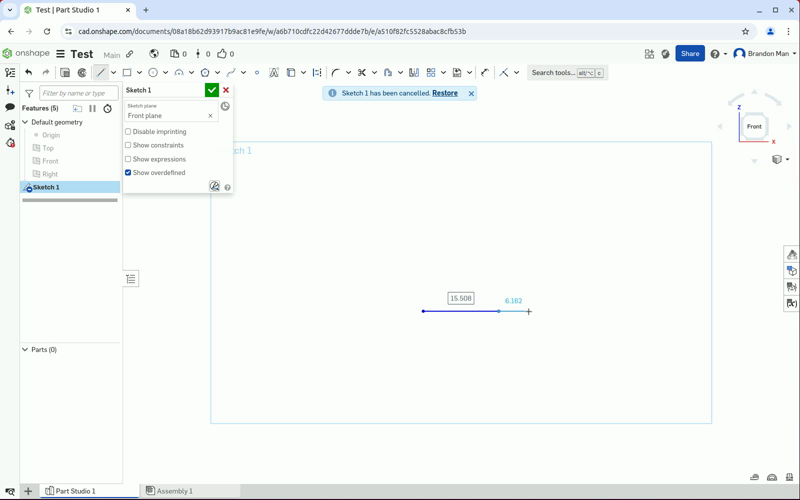
mouse_move(498, 285)
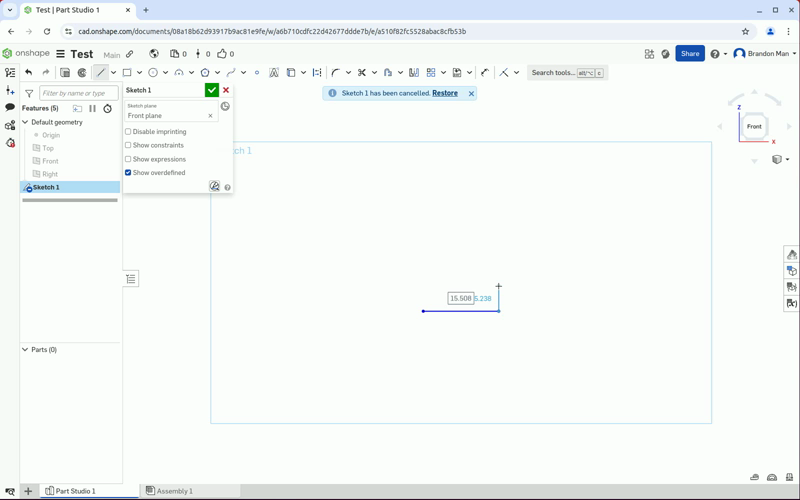
click(498, 285)
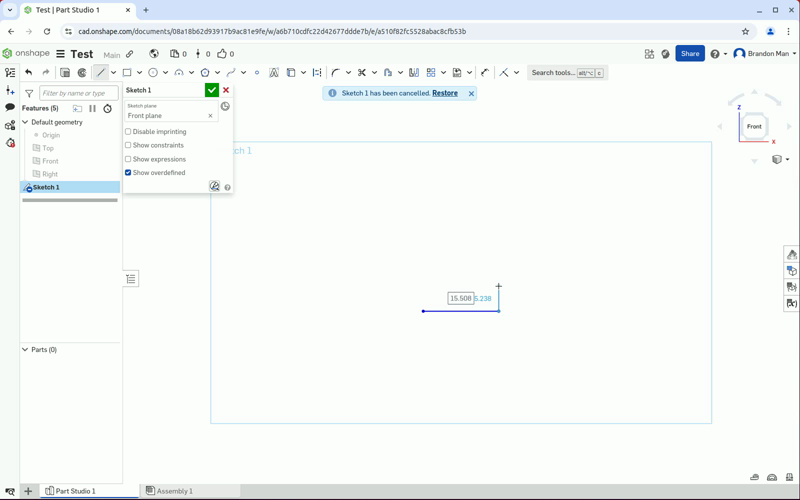
key_up(shift)
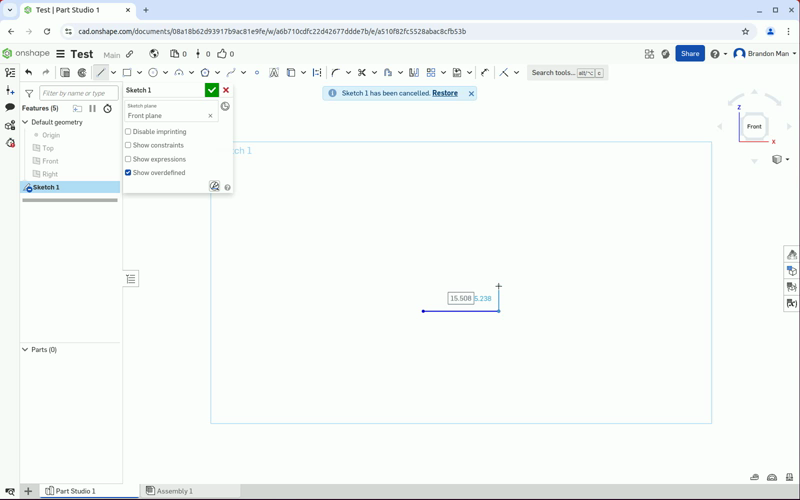
key_down(shift)
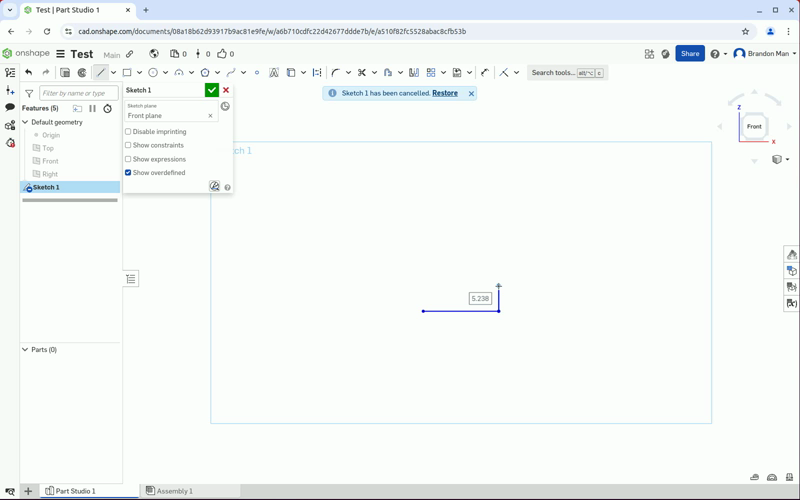
mouse_move(528, 285)
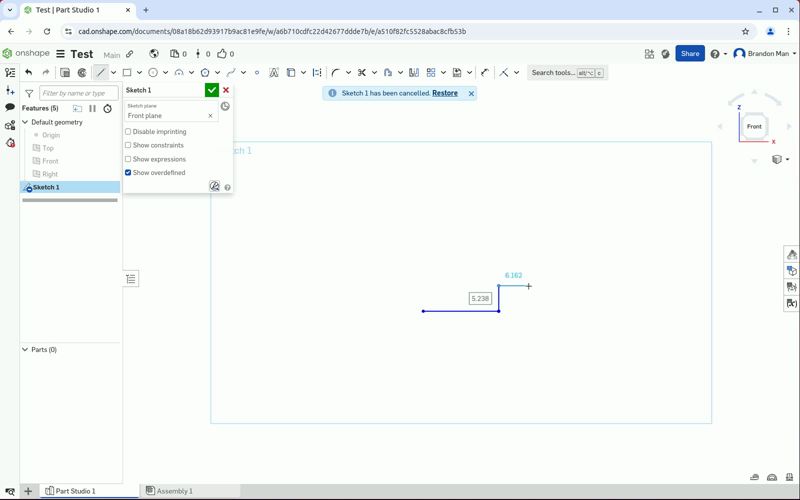
mouse_move(482, 254)
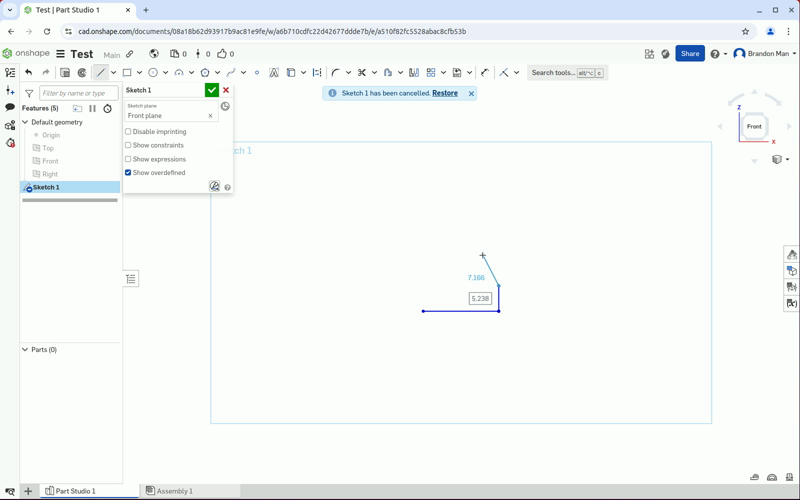
click(482, 254)
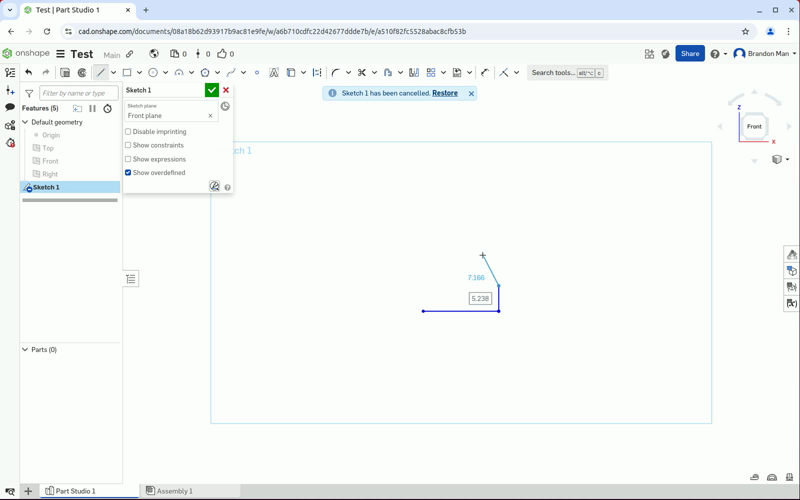
key_up(shift)
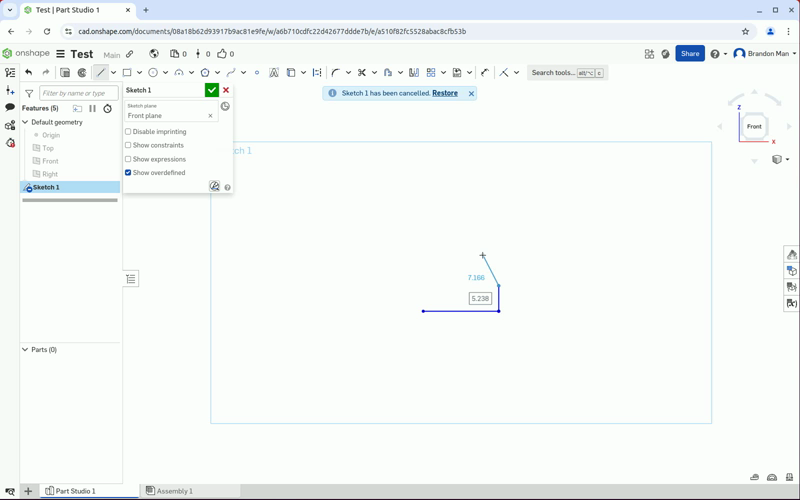
key_down(shift)
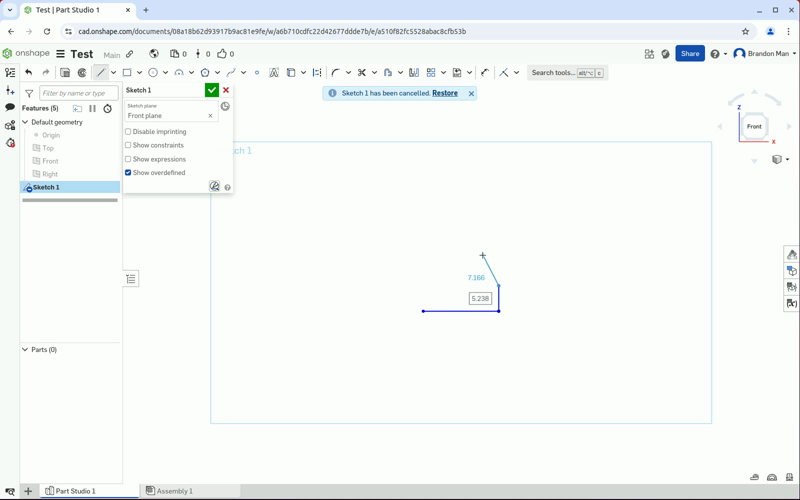
mouse_move(512, 254)
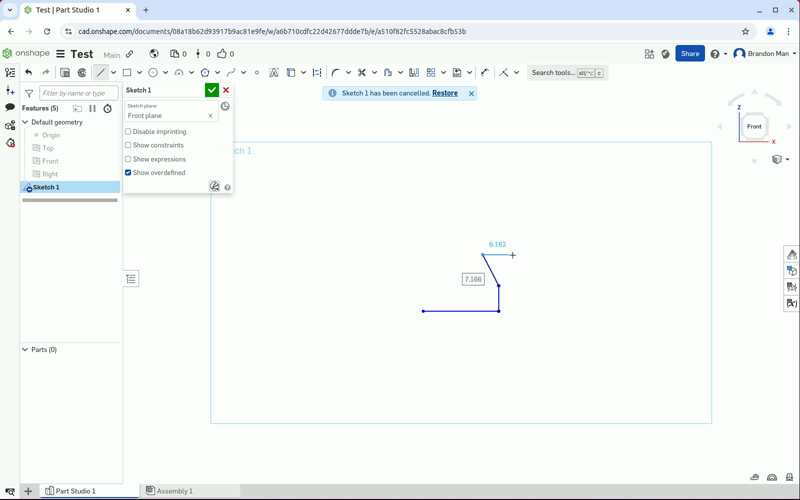
mouse_move(423, 254)
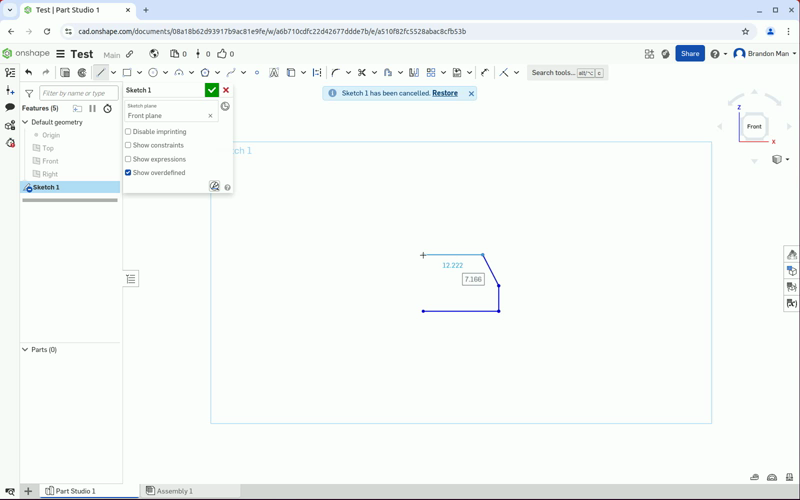
click(423, 254)
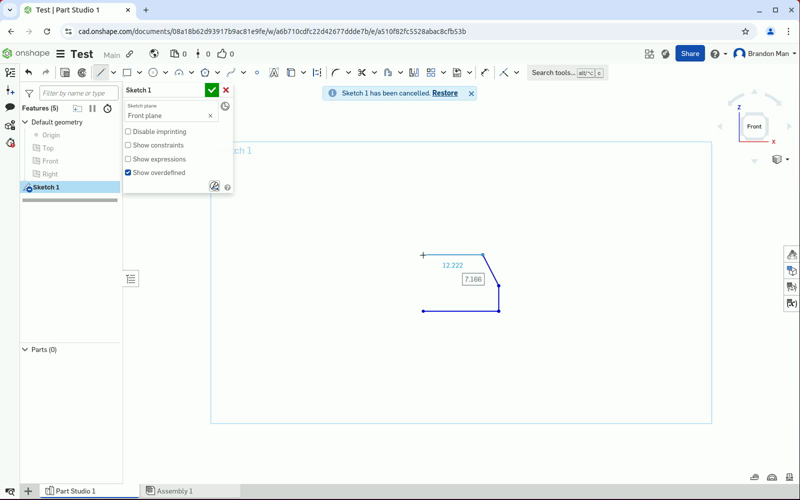
key_up(shift)
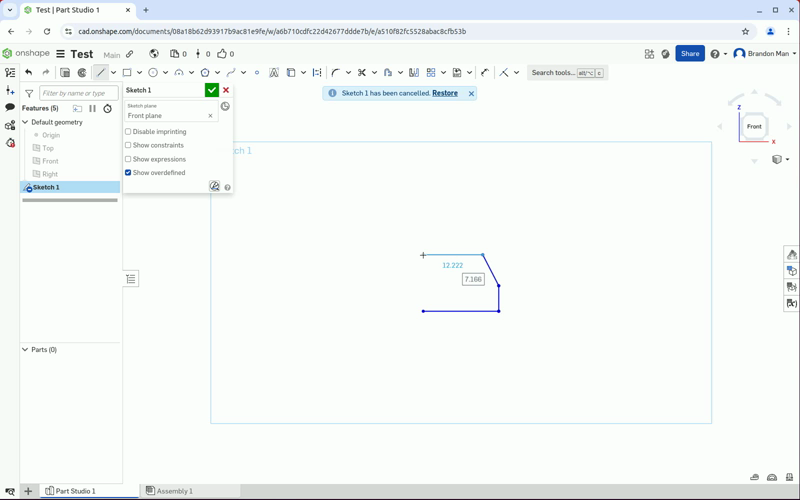
mouse_move(453, 254)
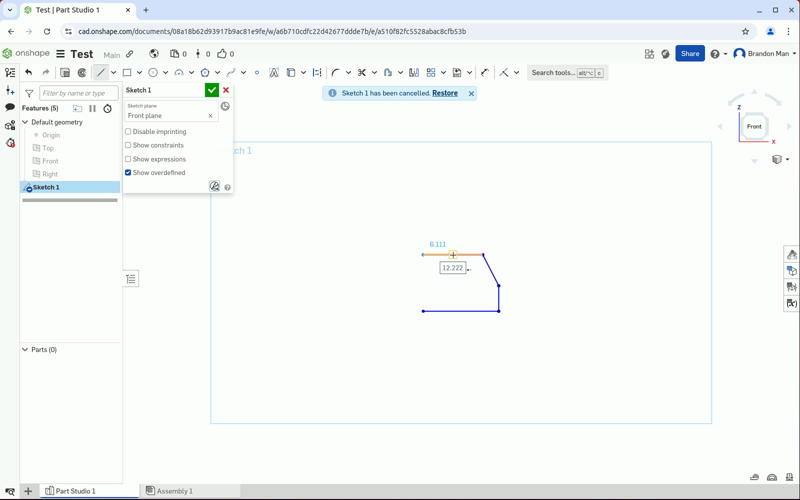
key_down(shift)
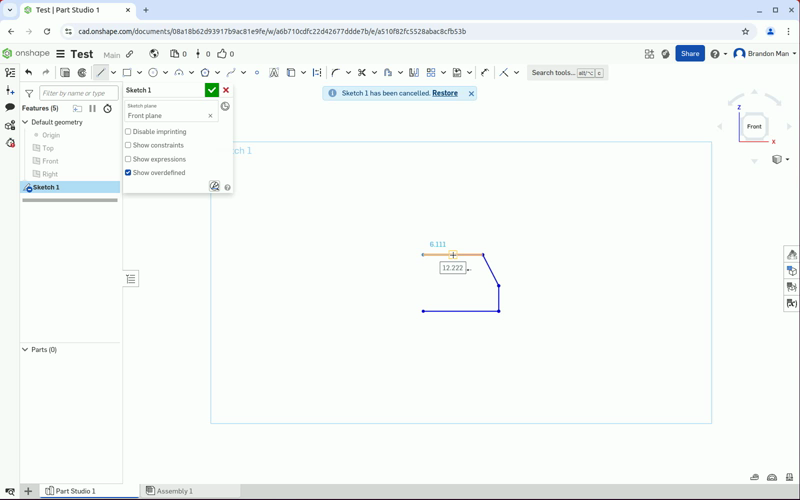
mouse_move(423, 311)
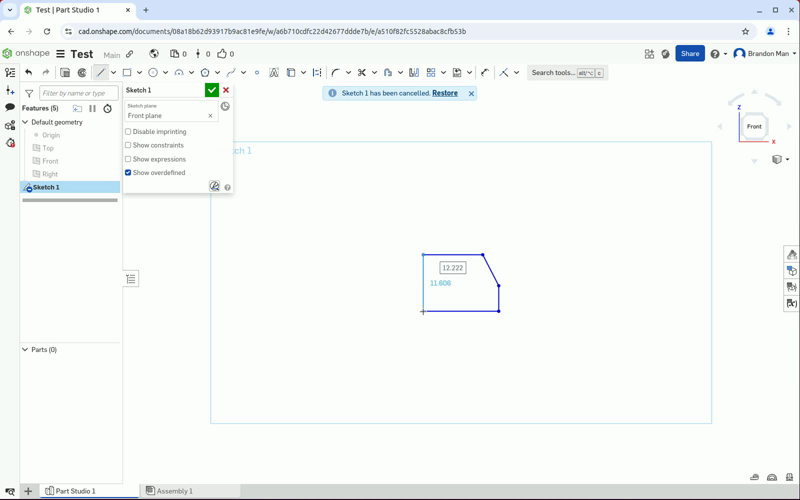
key_up(shift)
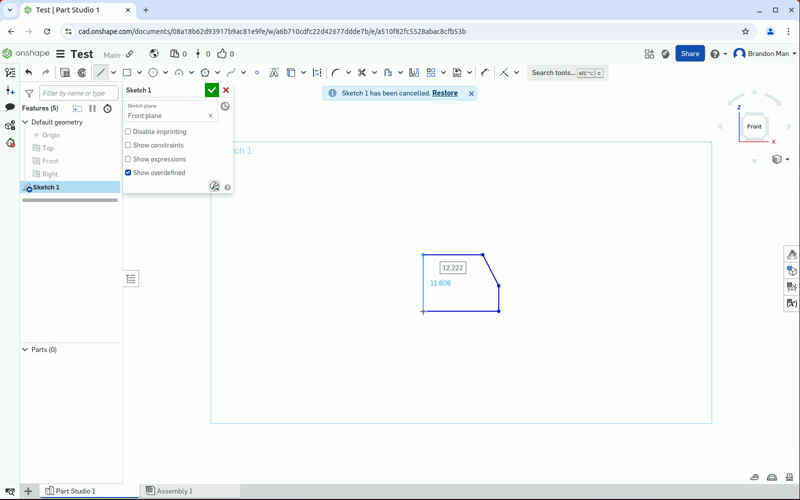
click(423, 311)
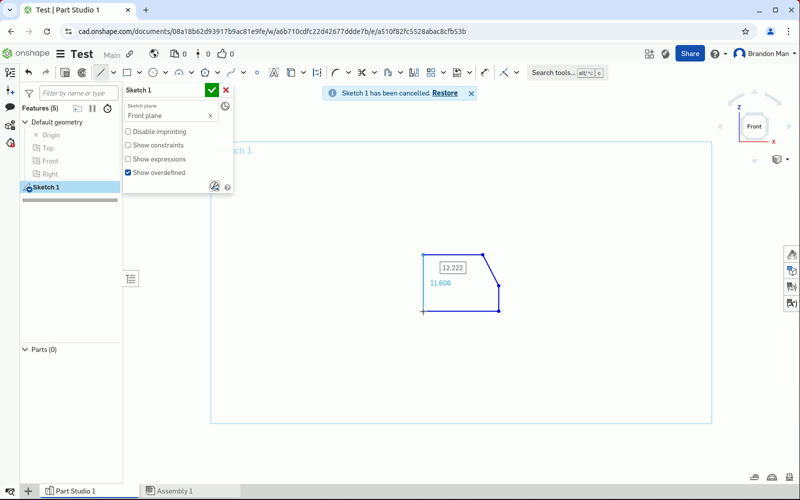
key(esc)
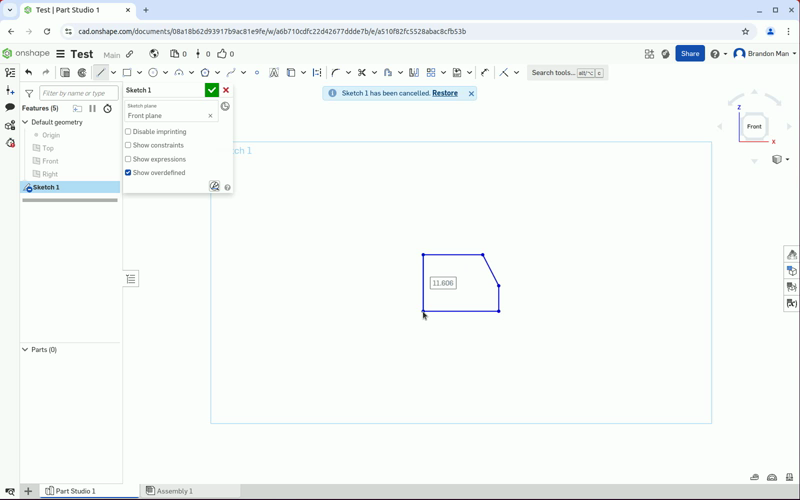
mouse_move(448, 277)
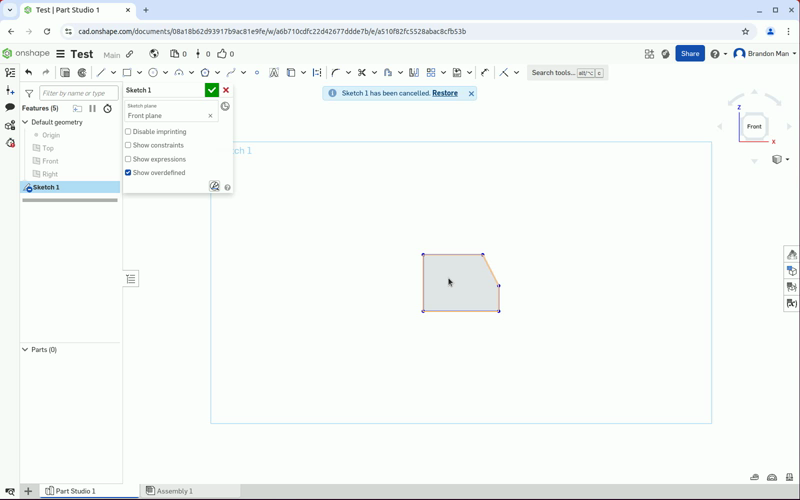
click(448, 277)
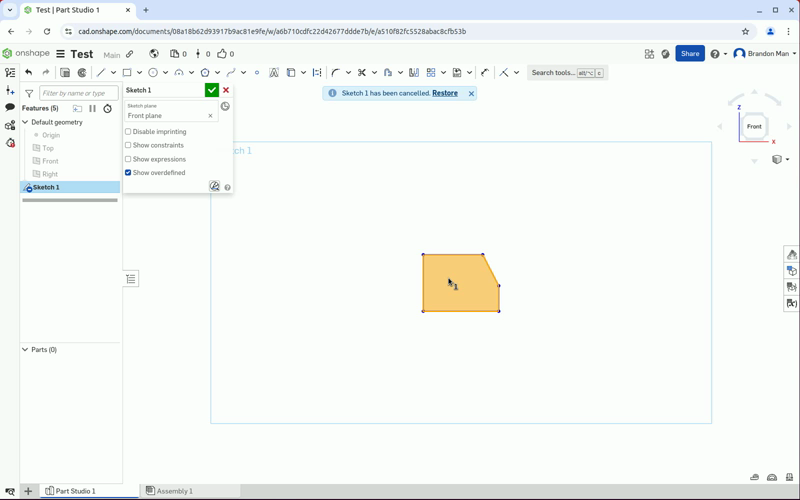
mouse_move(73, 352)
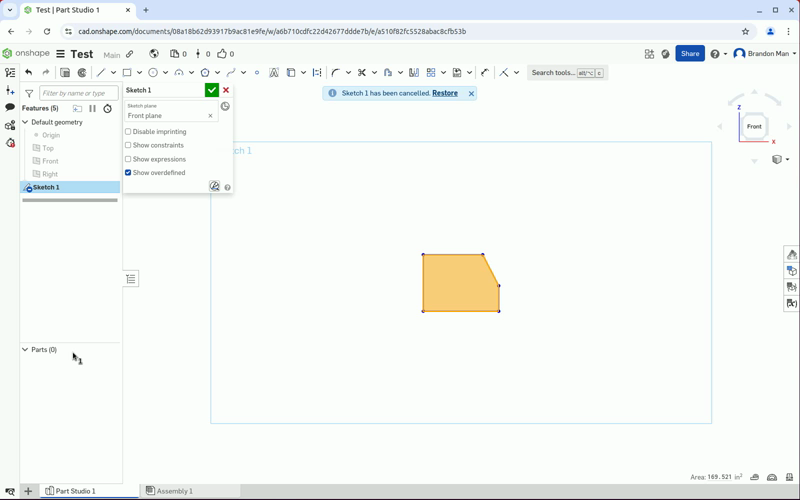
key(shift+y)
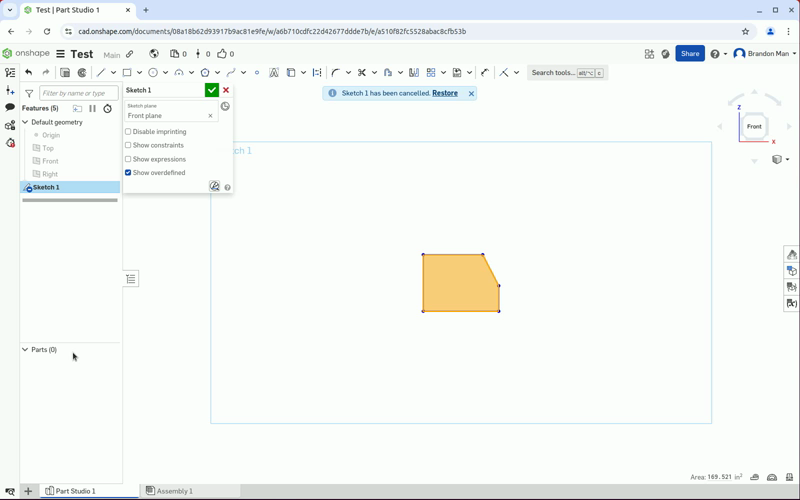
key(shift+e)
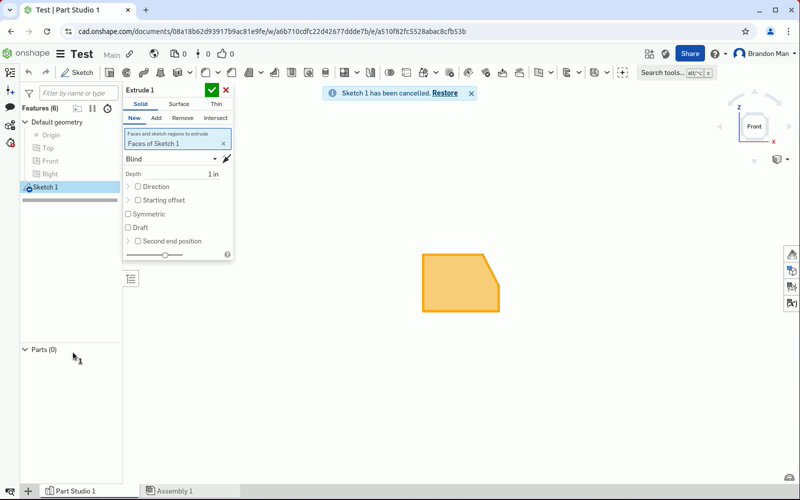
mouse_move(143, 106)
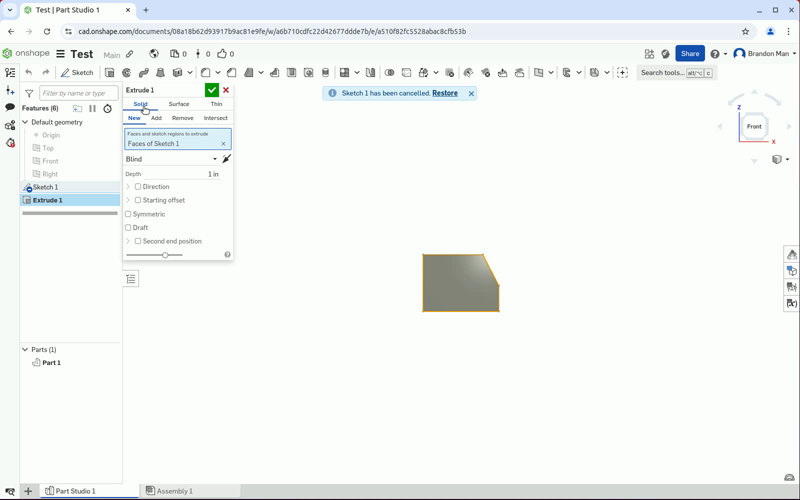
click(143, 106)
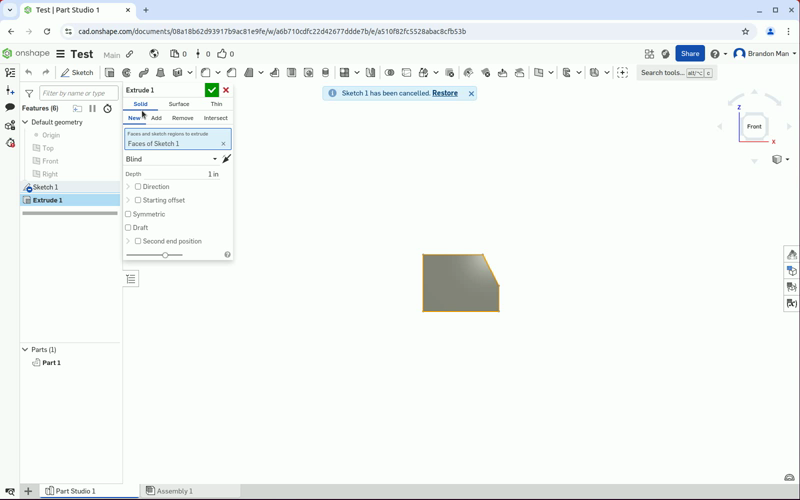
mouse_move(137, 120)
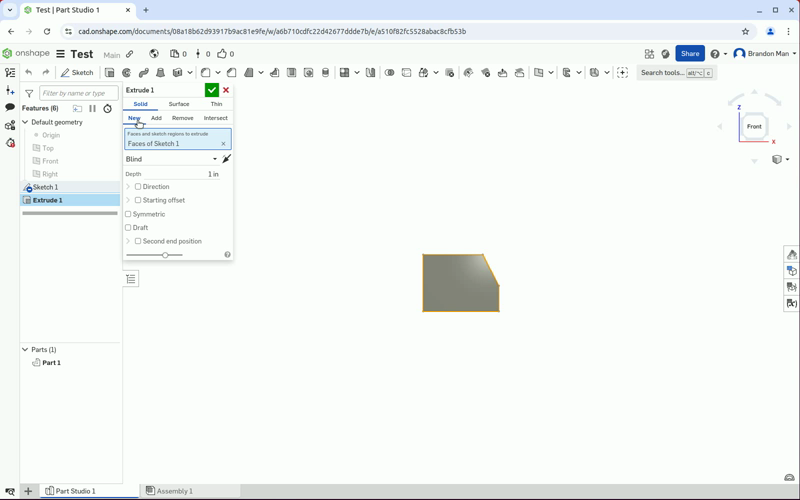
click(137, 120)
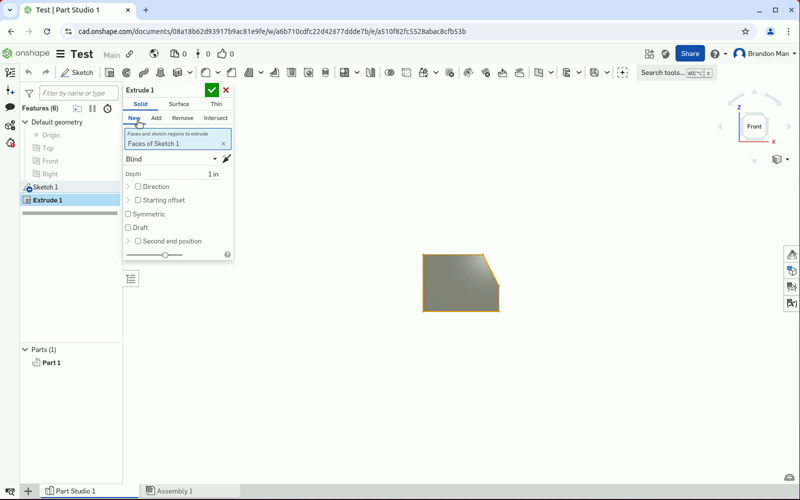
key(tab, 4)
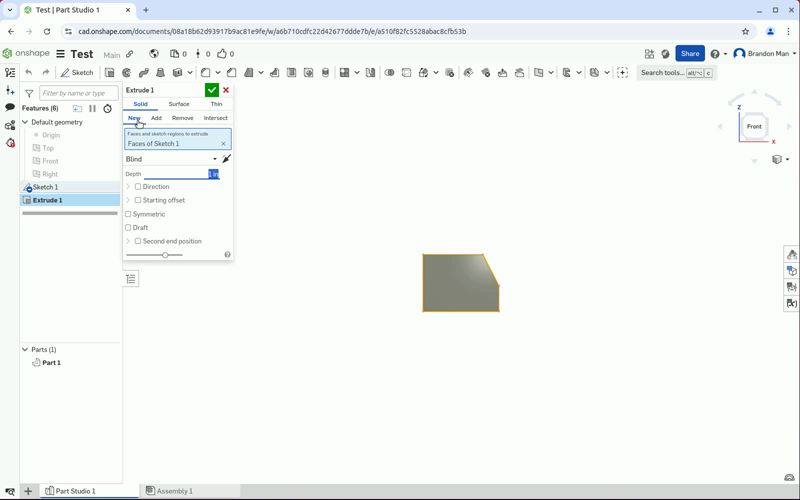
text(0.241)
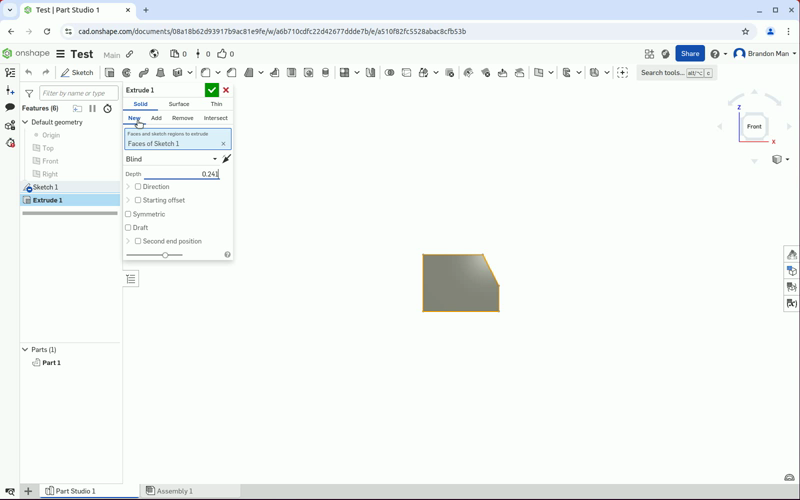
key(enter)
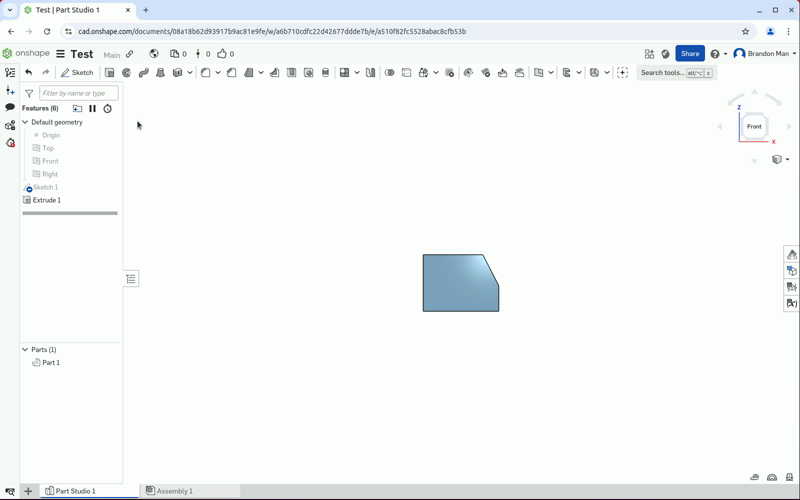
key(shift+h)
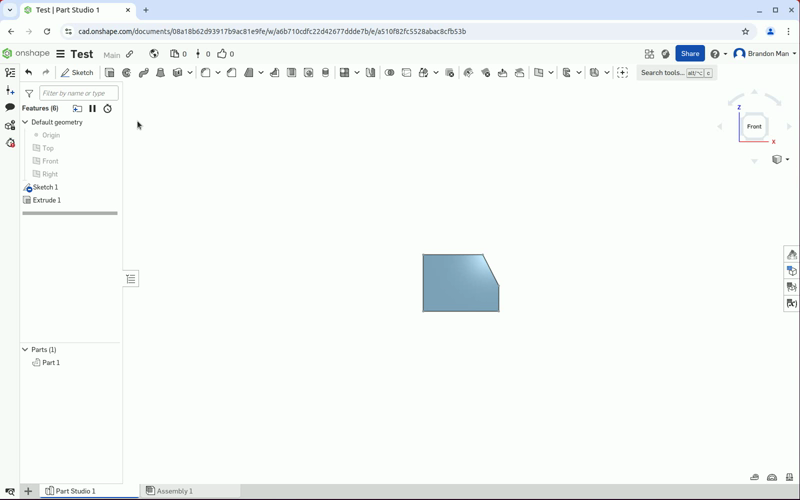
key(shift+h)
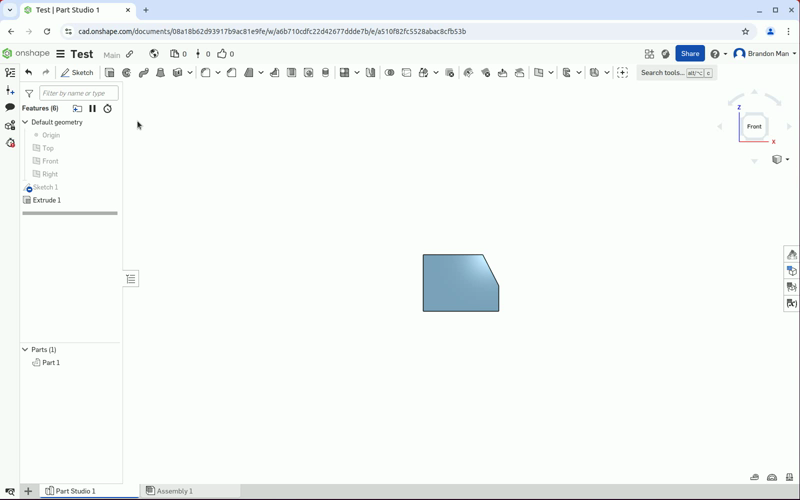
mouse_move(73, 189)
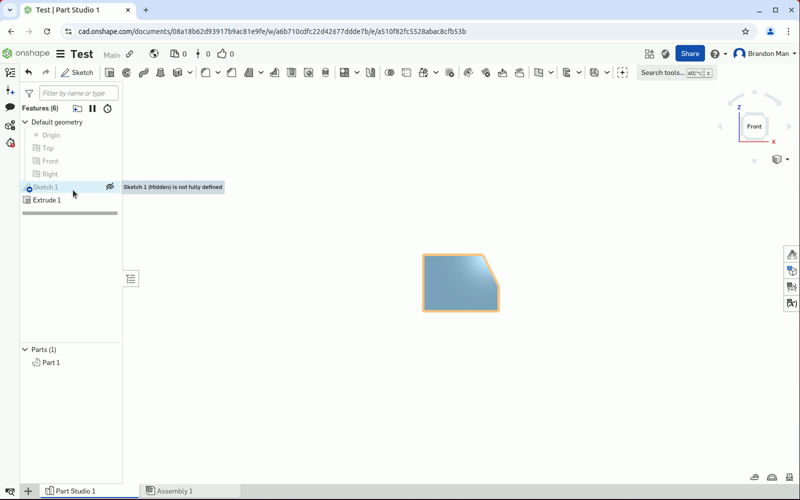
click(73, 189)
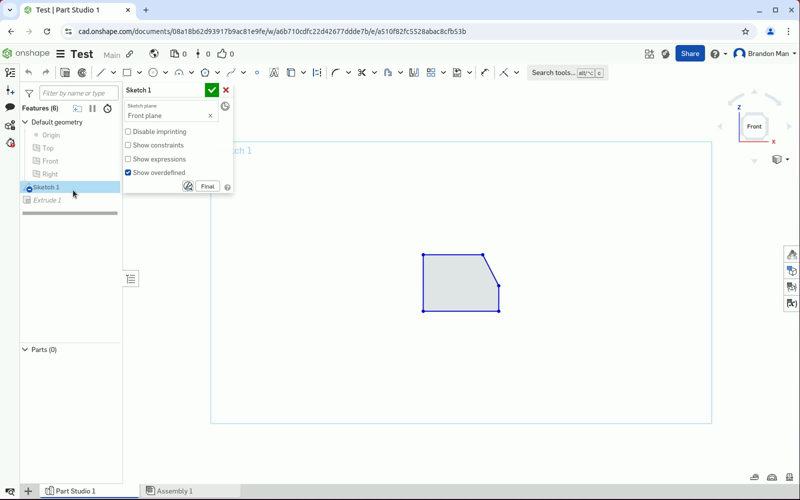
mouse_move(229, 92)
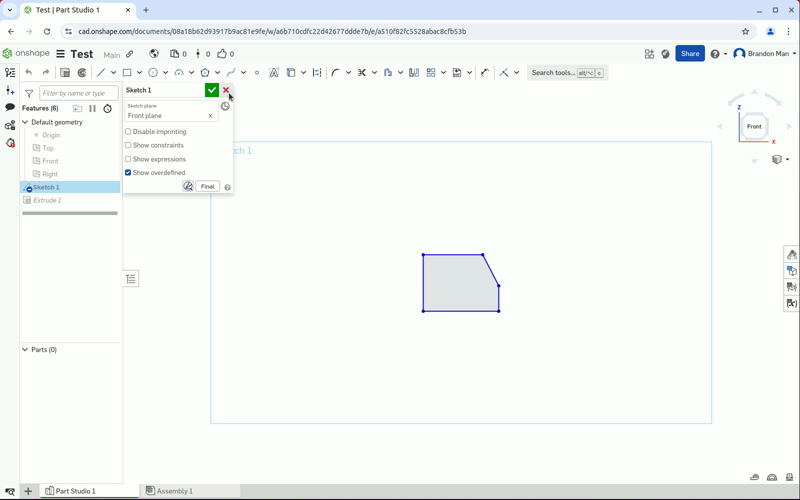
click(229, 92)
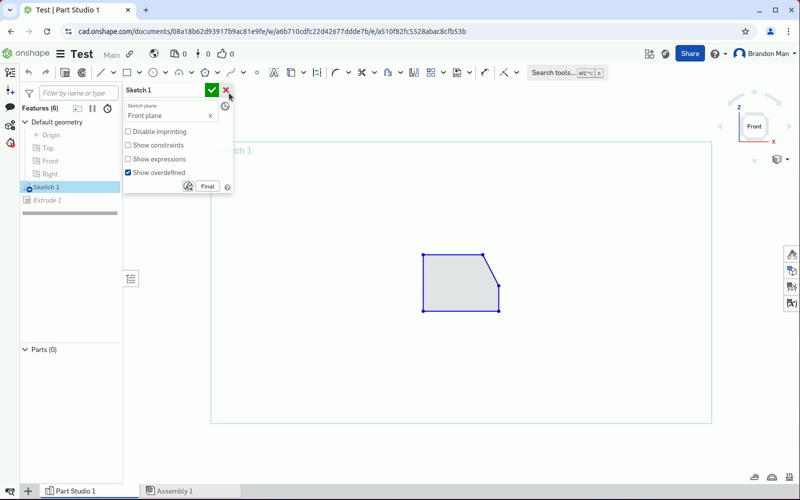
key(shift+s)
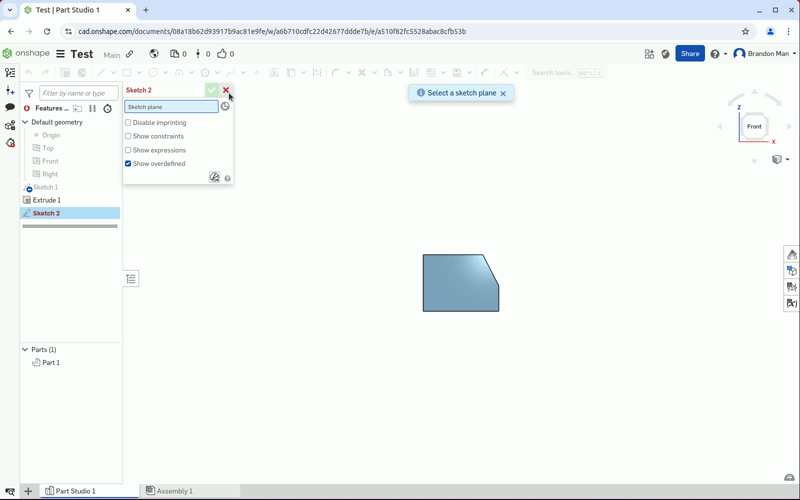
mouse_move(73, 163)
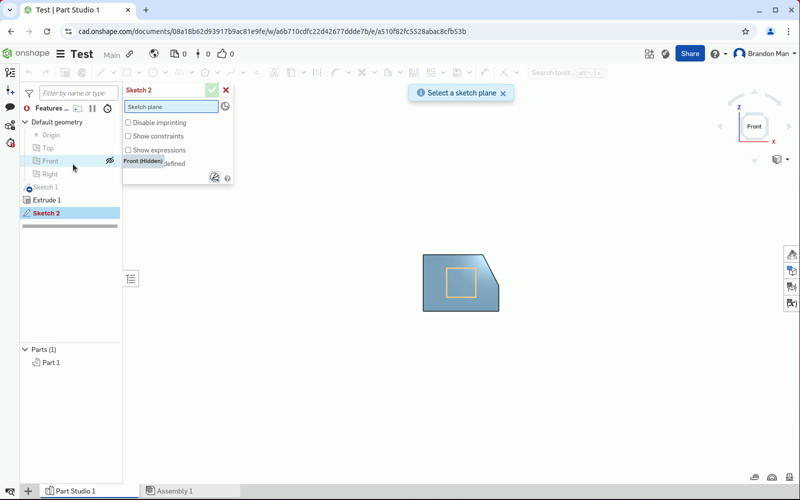
click(73, 163)
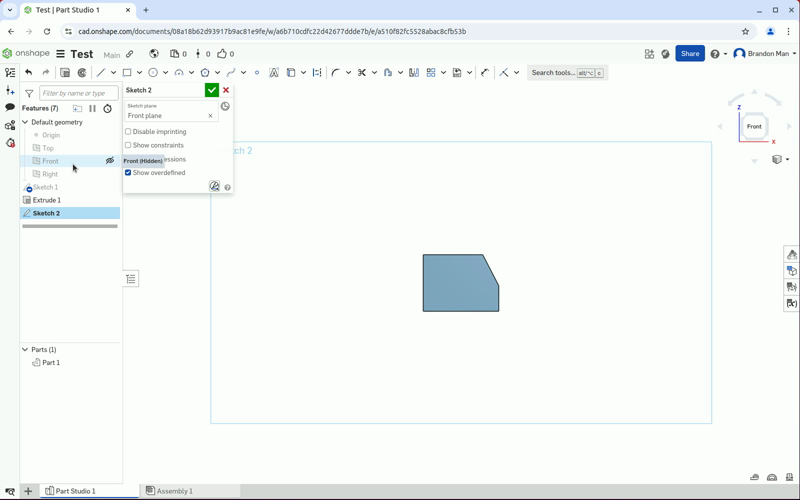
mouse_move(73, 352)
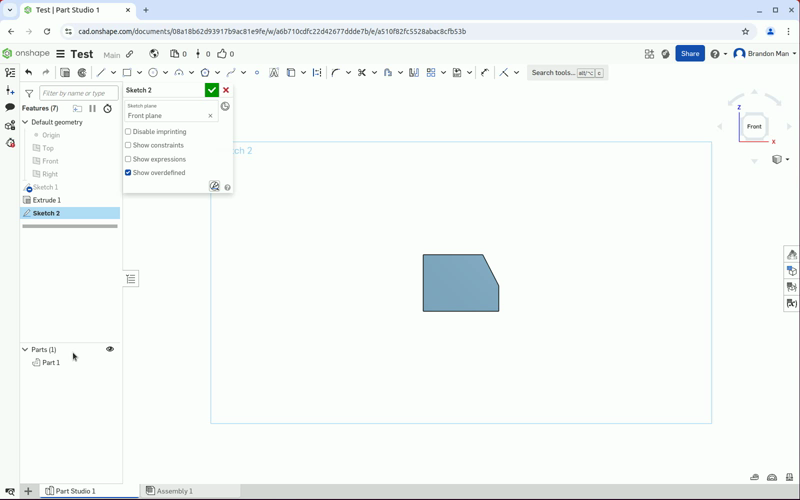
key(y)
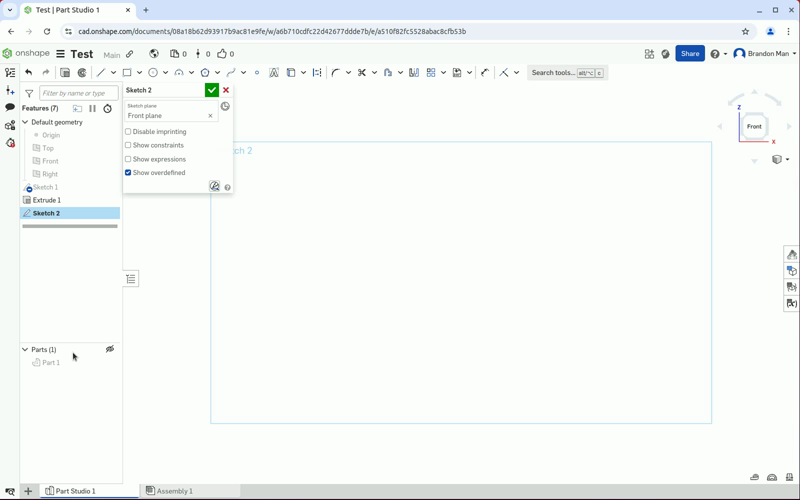
key(l)
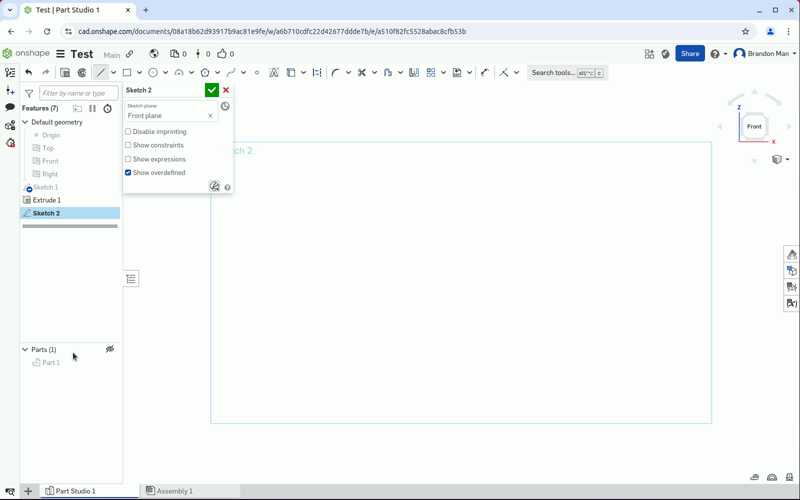
key_down(shift)
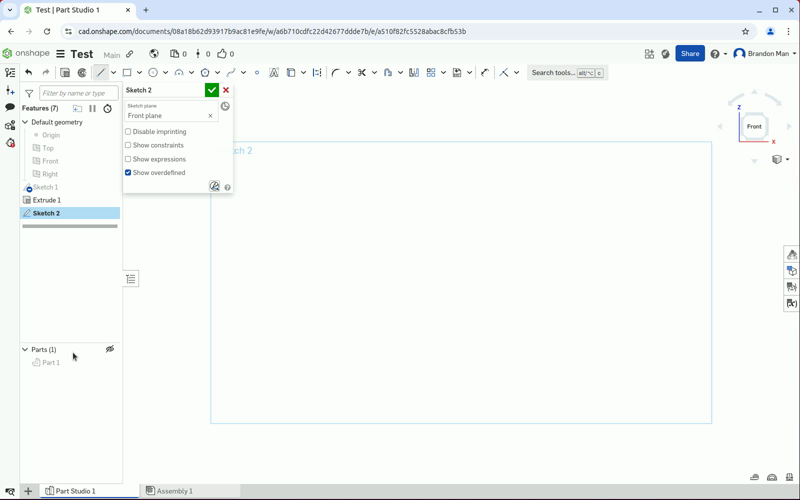
mouse_move(498, 311)
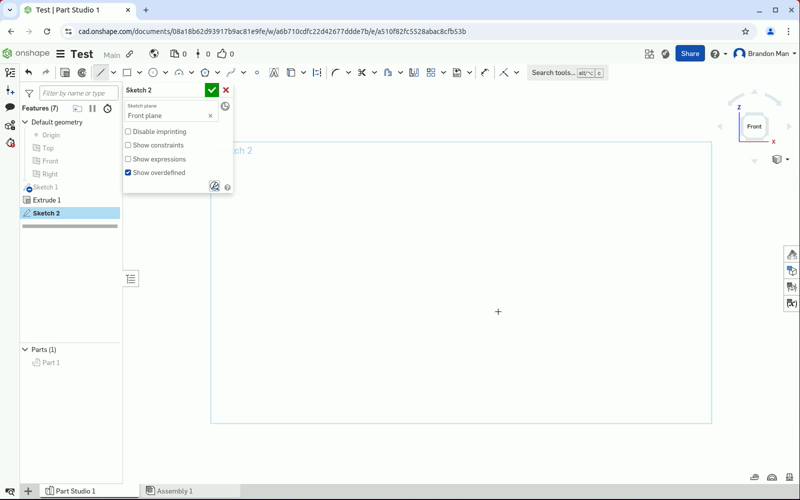
click(498, 311)
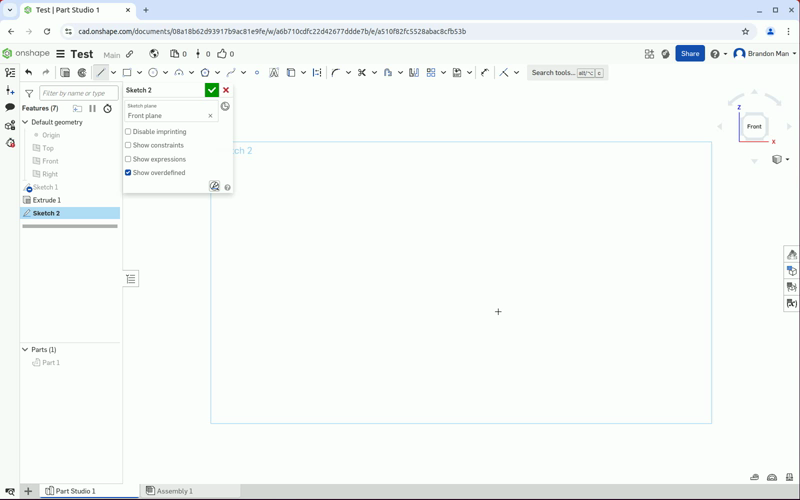
key_up(shift)
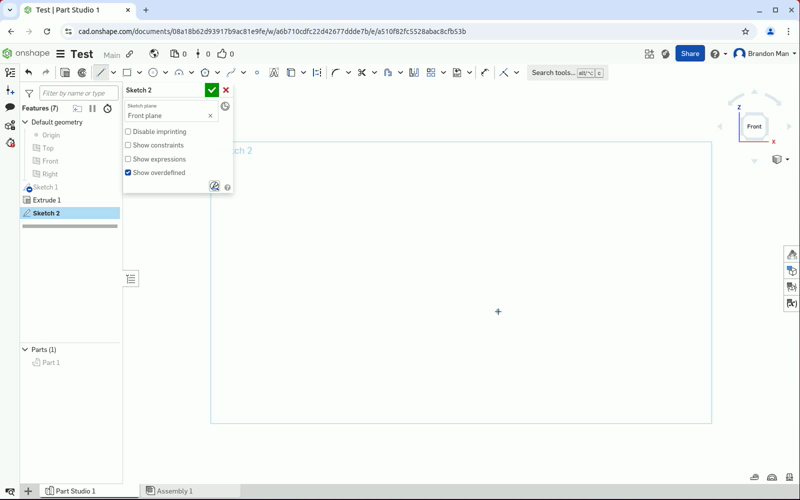
key_down(shift)
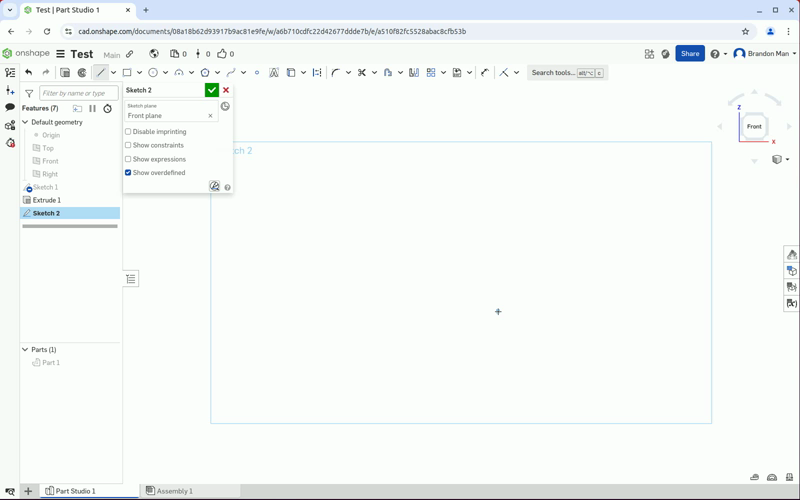
mouse_move(573, 311)
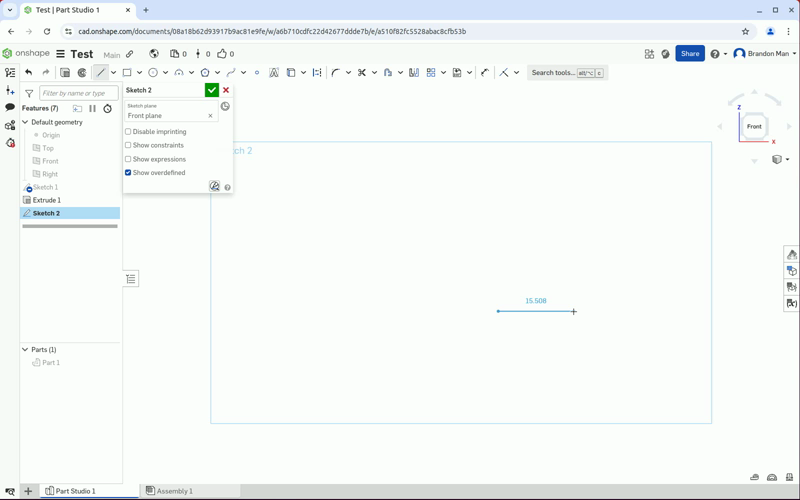
click(573, 311)
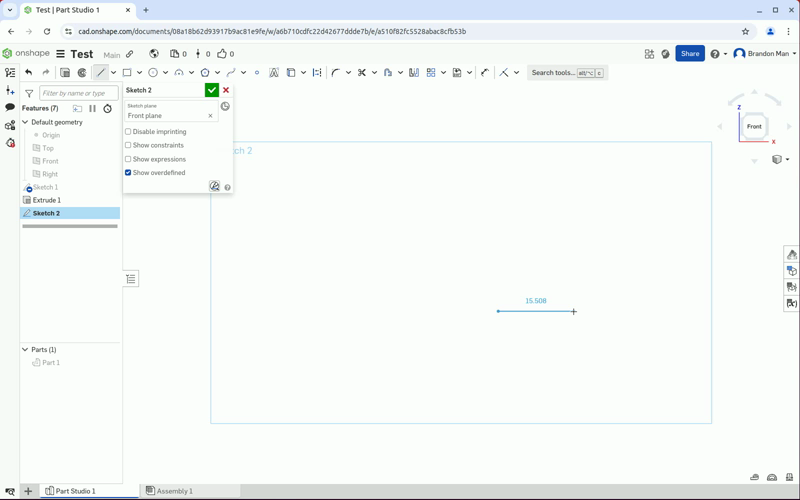
key_up(shift)
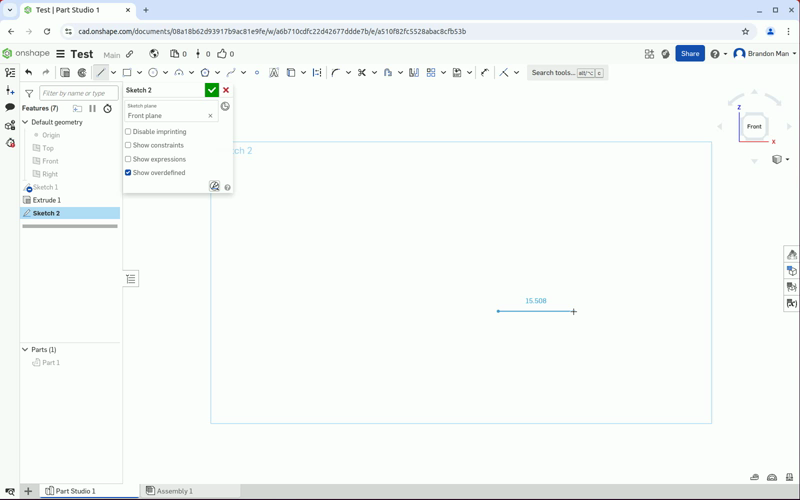
key_down(shift)
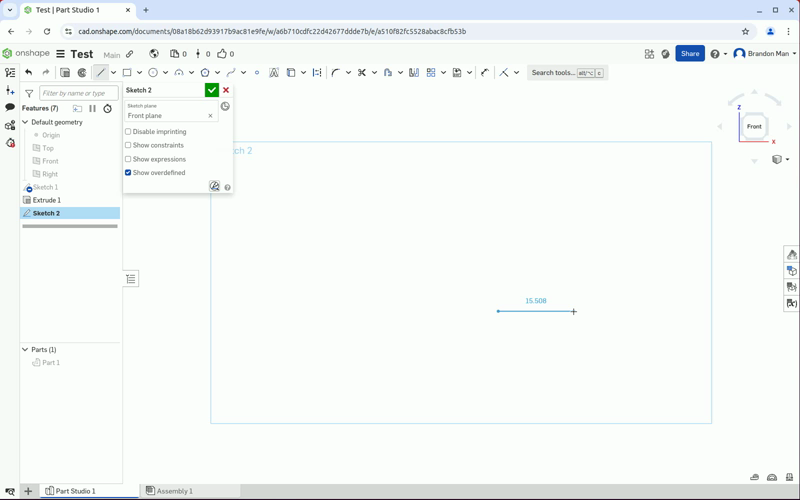
mouse_move(589, 311)
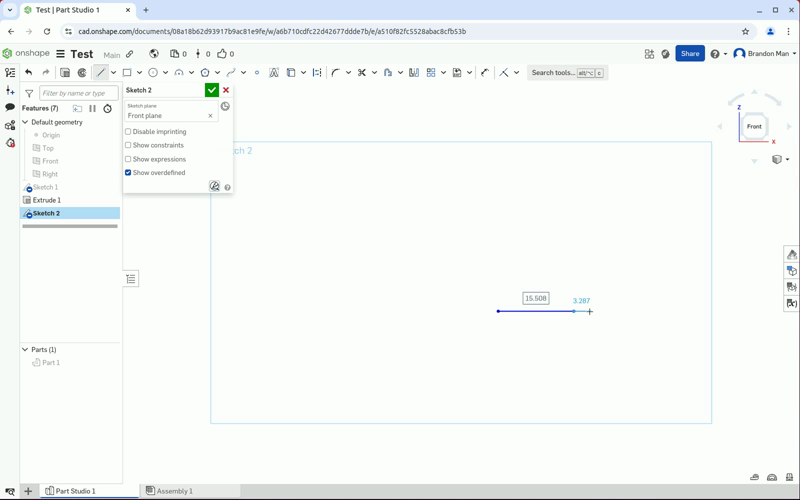
mouse_move(573, 254)
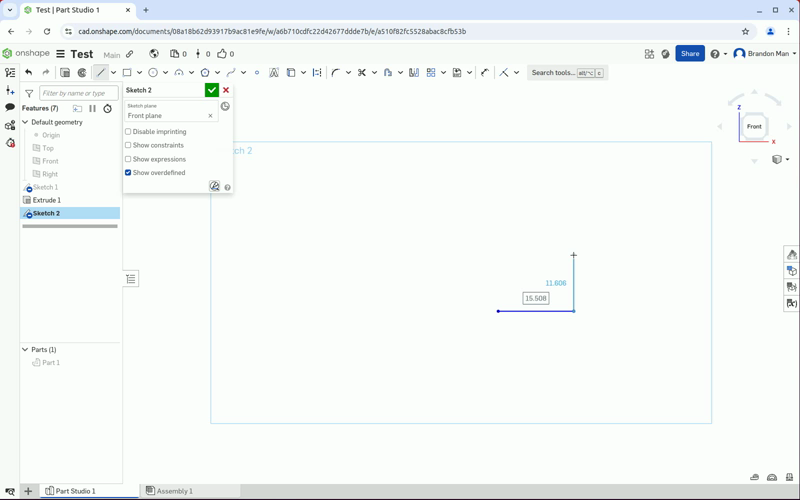
click(573, 254)
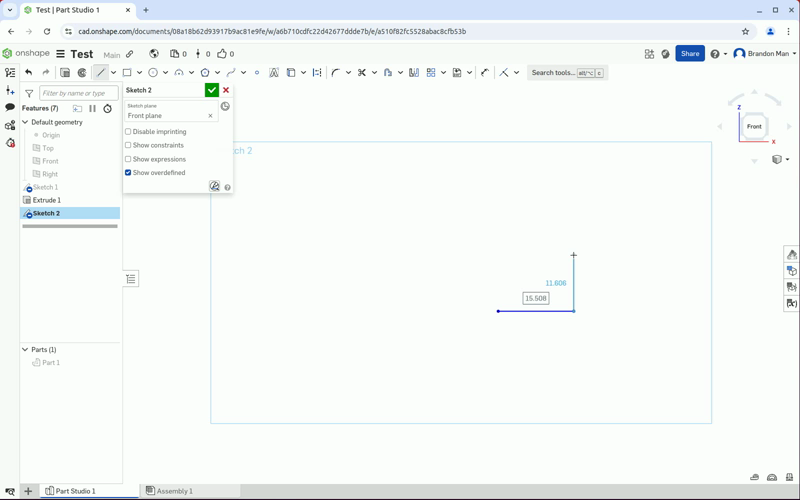
key_up(shift)
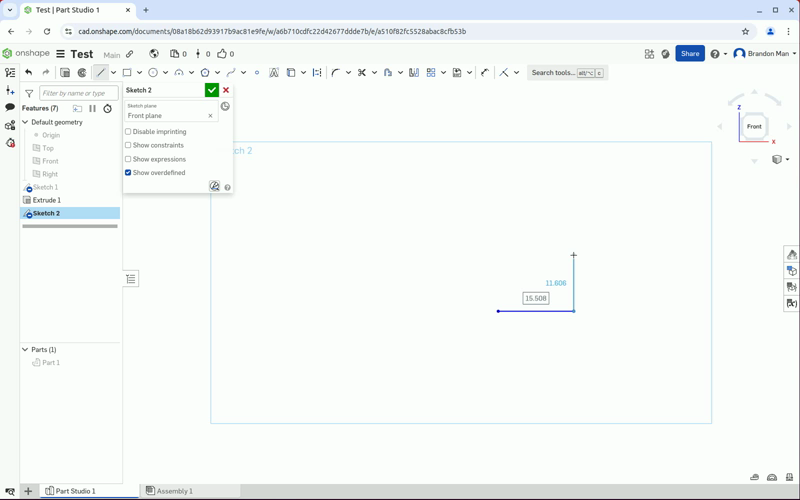
key_down(shift)
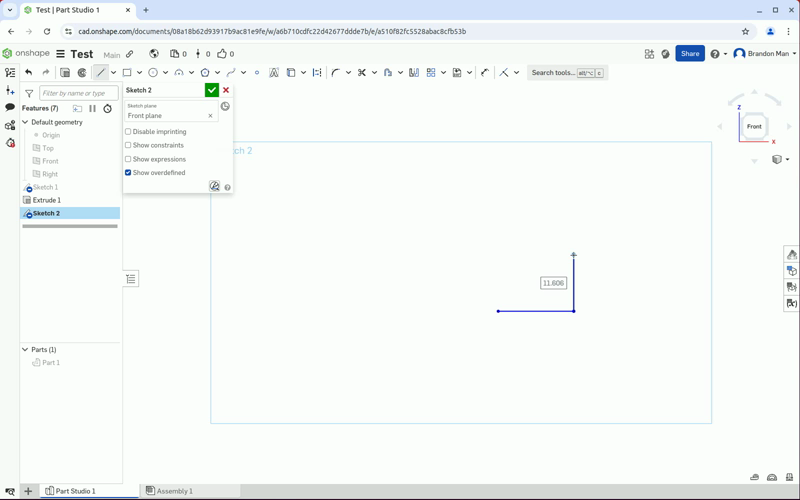
mouse_move(589, 254)
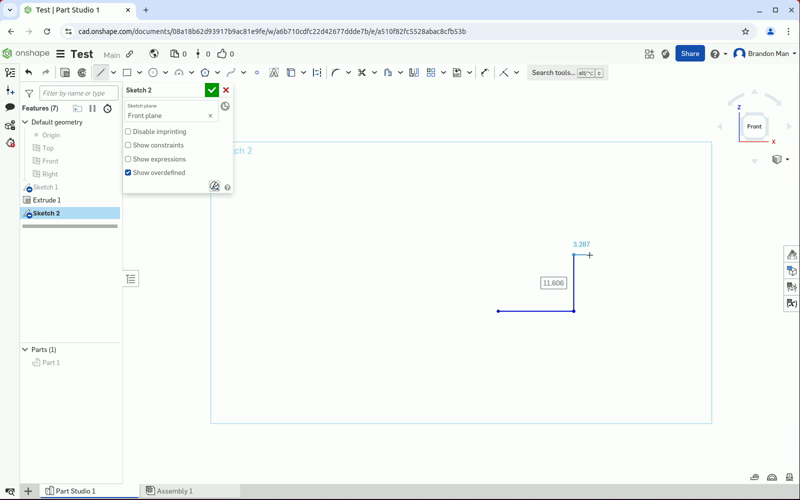
mouse_move(514, 254)
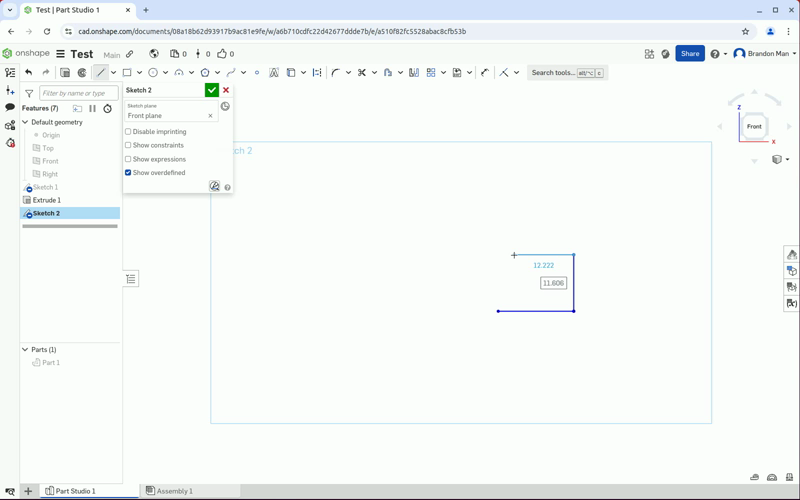
click(514, 254)
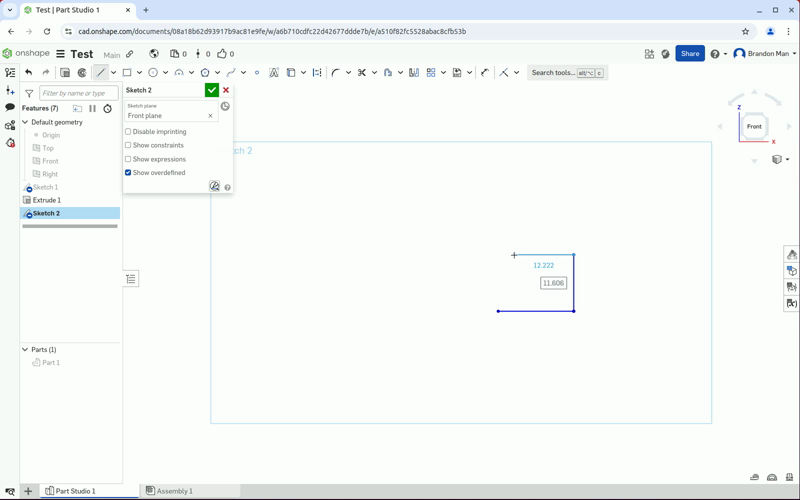
key_up(shift)
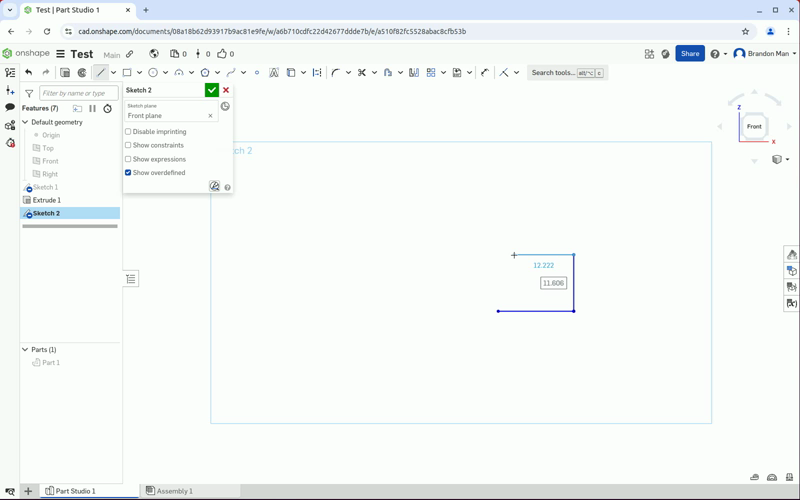
key_down(shift)
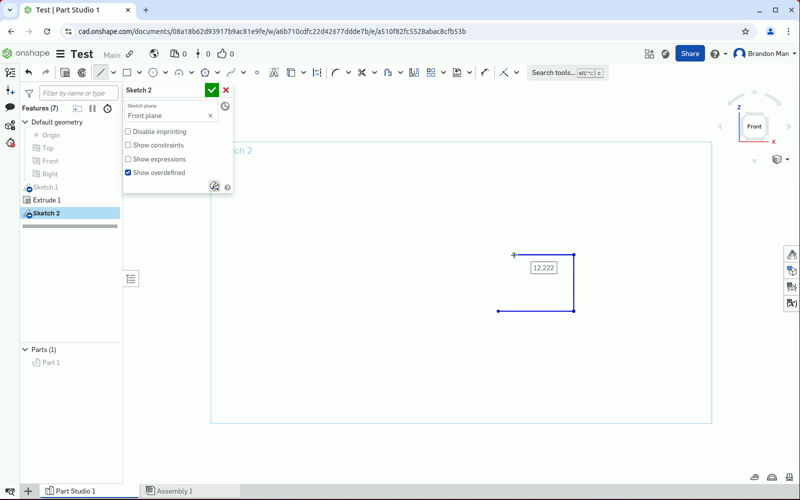
mouse_move(544, 254)
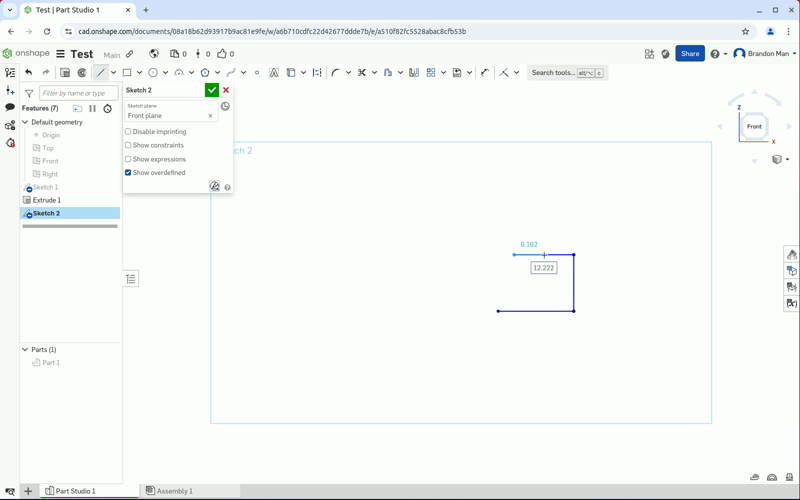
mouse_move(498, 285)
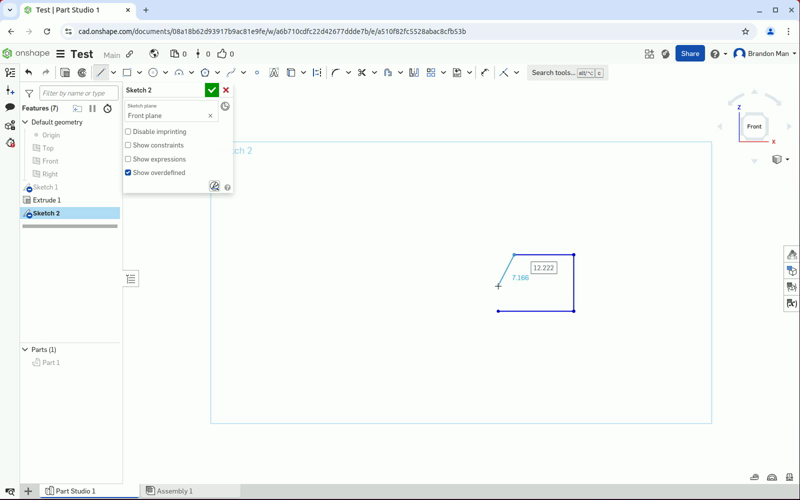
click(498, 285)
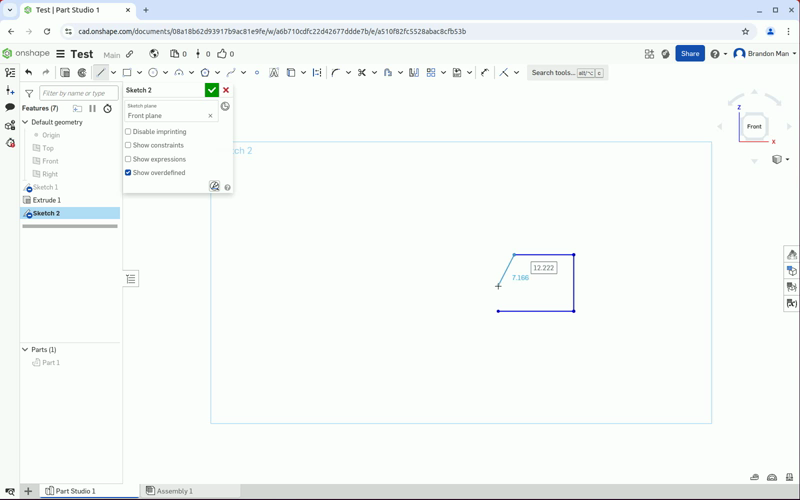
key_up(shift)
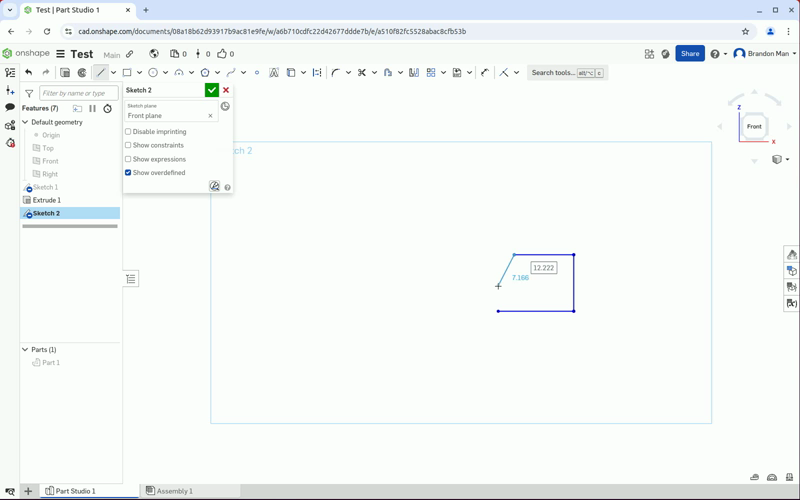
mouse_move(528, 285)
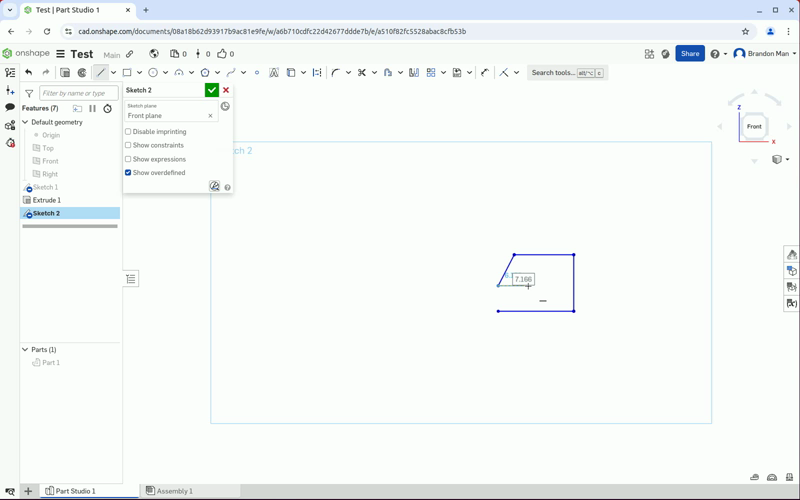
key_down(shift)
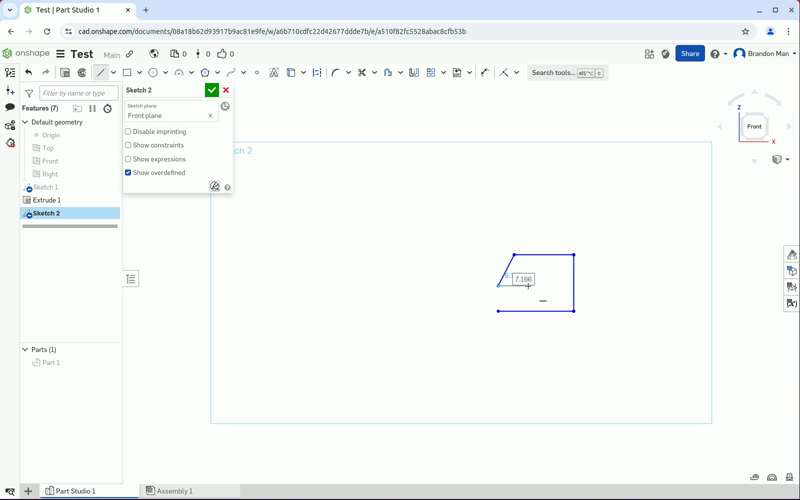
mouse_move(498, 311)
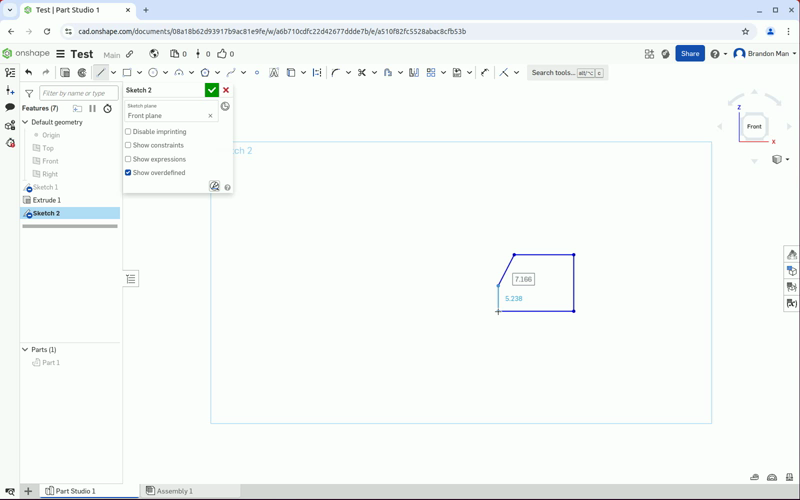
key_up(shift)
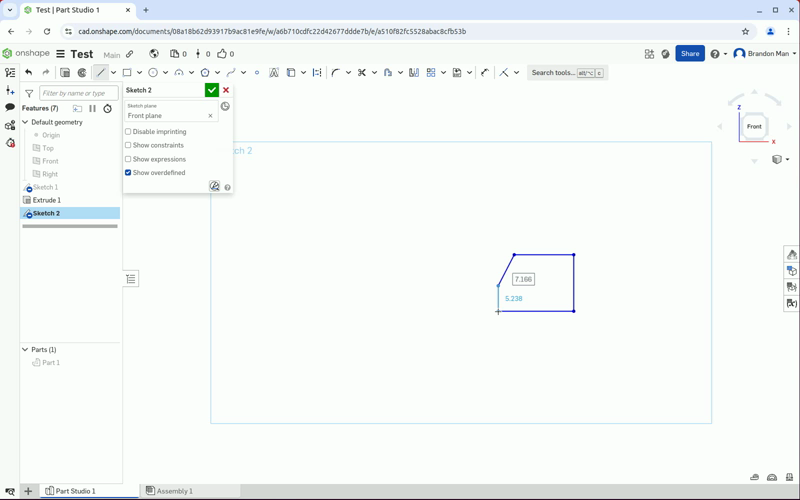
click(498, 311)
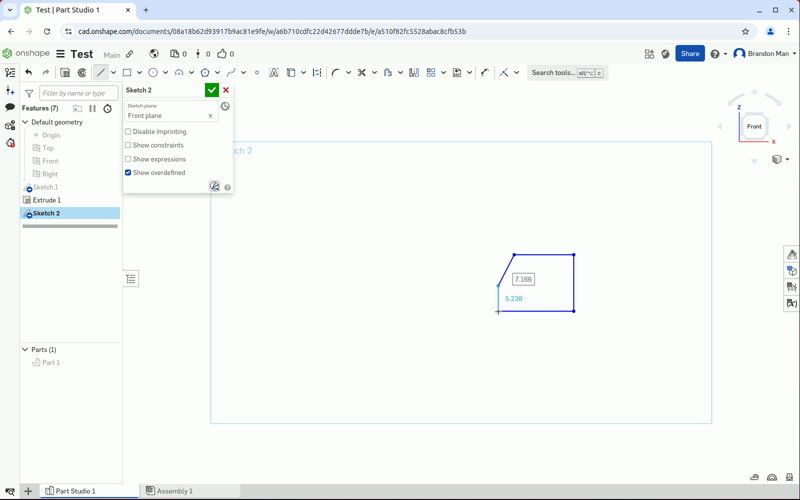
key(esc)
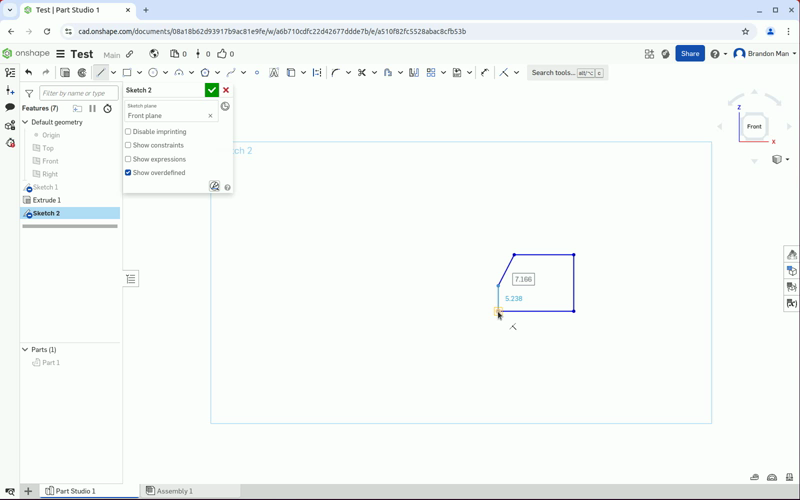
mouse_move(543, 296)
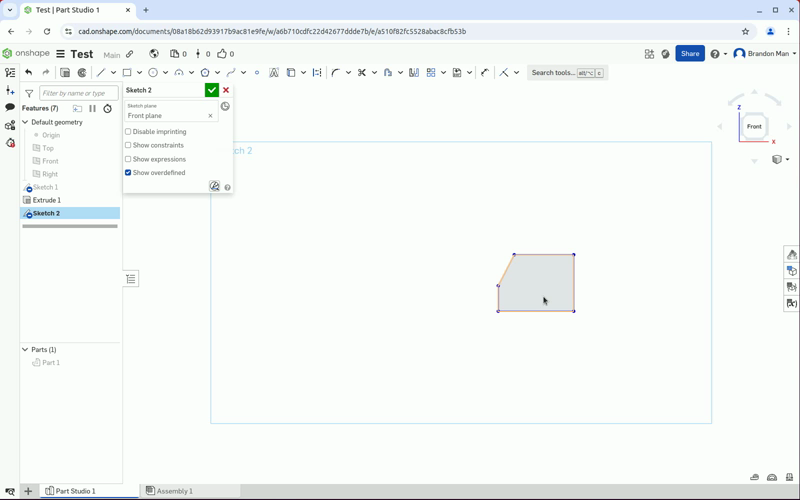
click(543, 296)
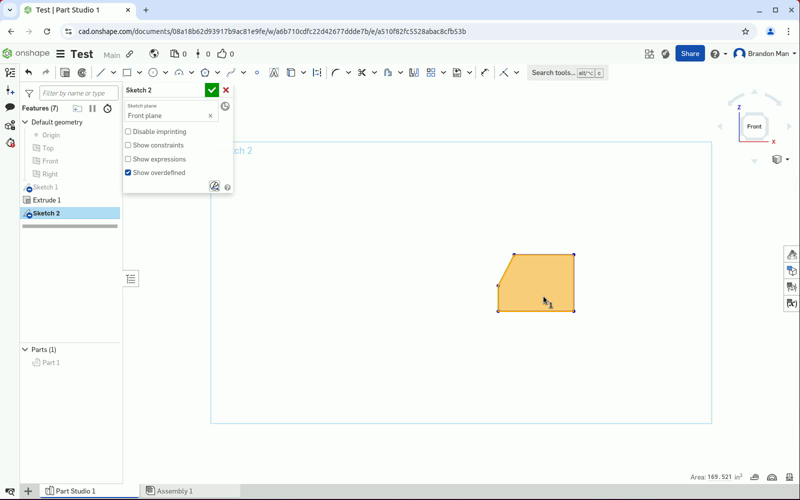
mouse_move(73, 352)
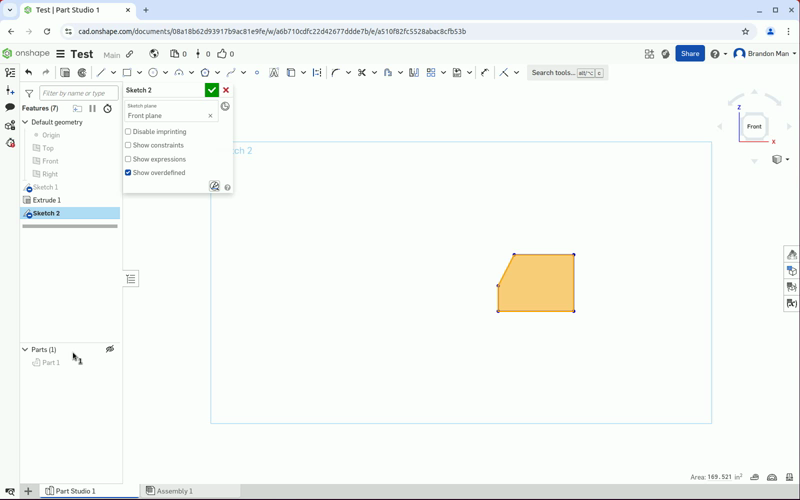
key(shift+y)
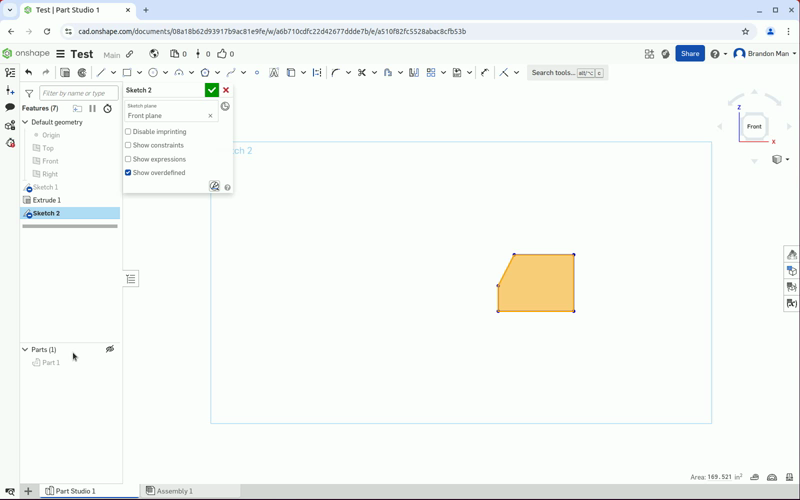
key(shift+e)
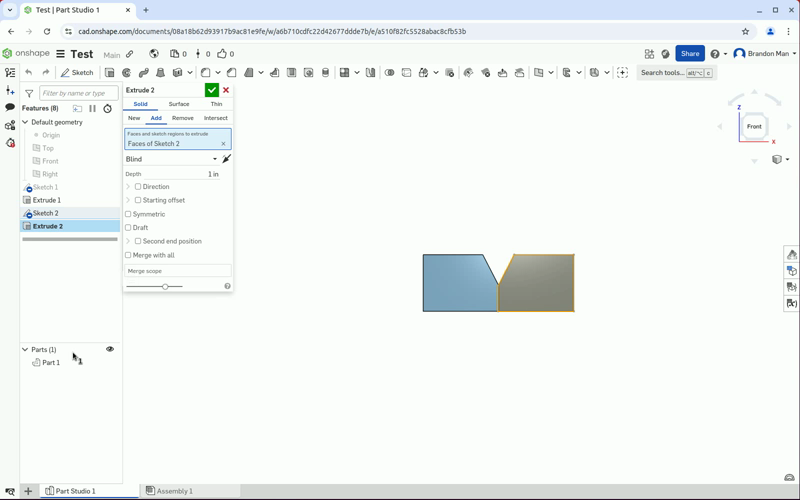
mouse_move(143, 106)
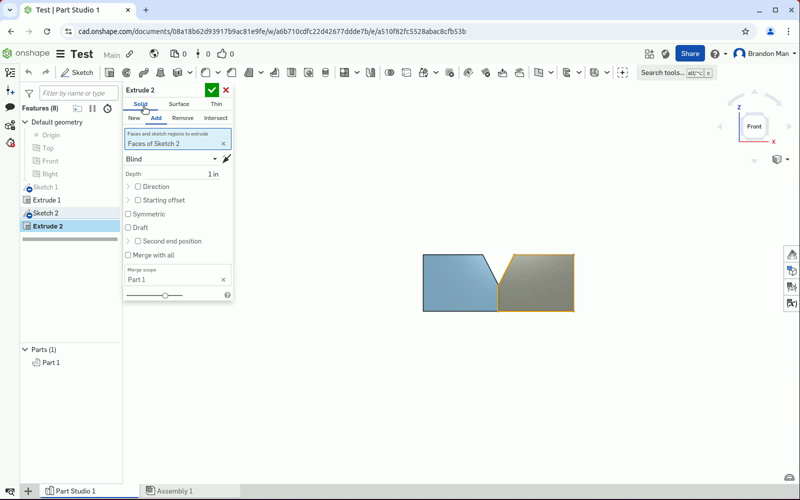
click(143, 106)
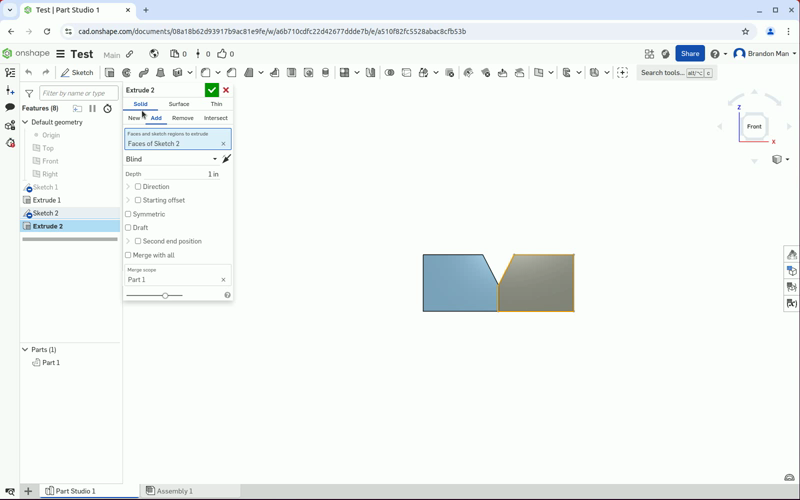
mouse_move(137, 120)
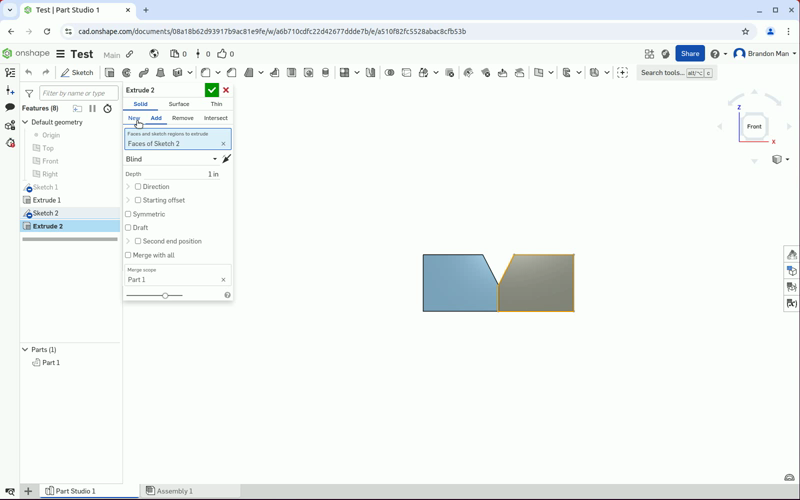
click(137, 120)
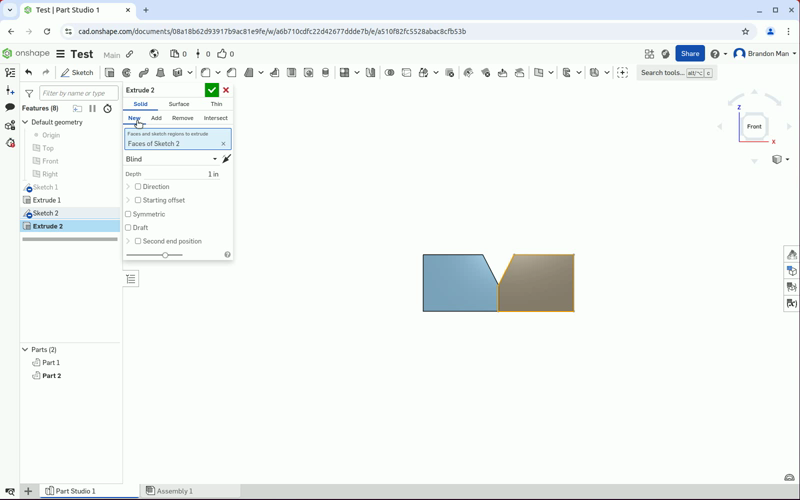
key(tab, 4)
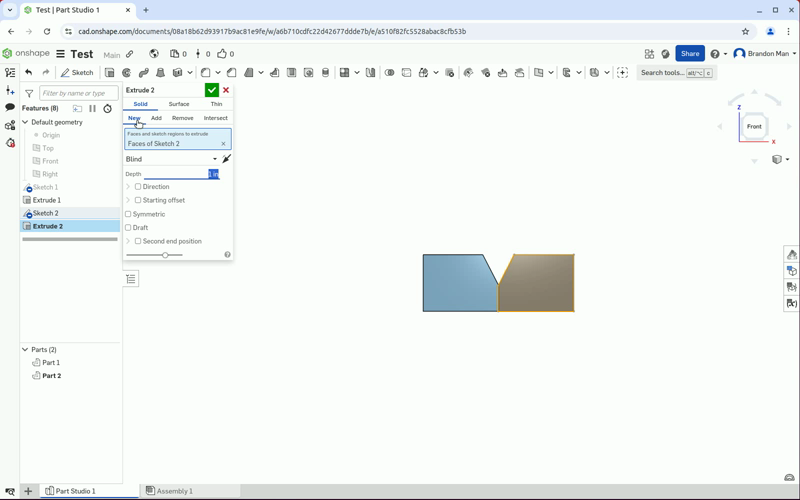
text(0.241)
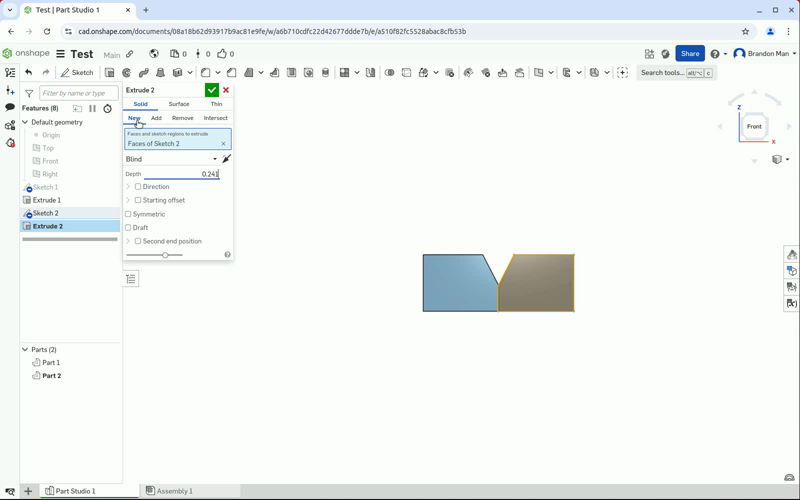
key(enter)
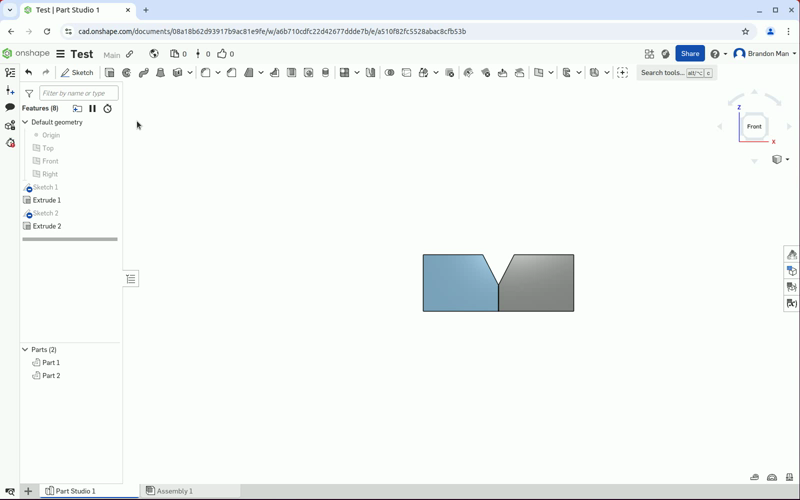
key(shift+h)
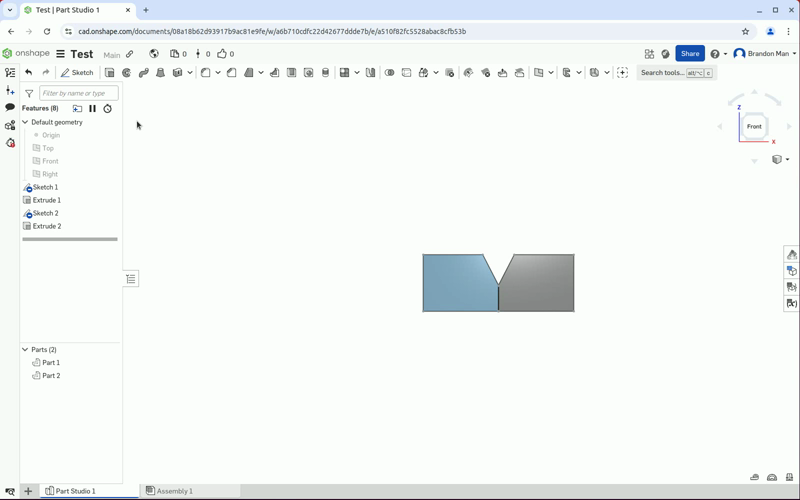
key(shift+h)
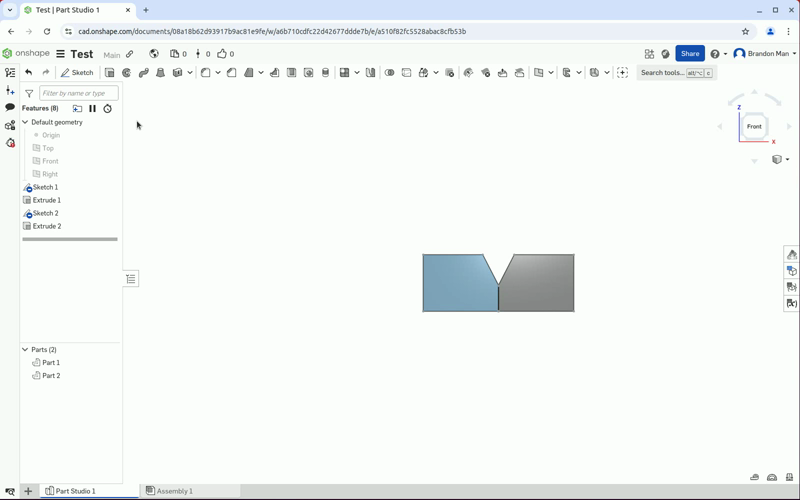
key(shift+7)
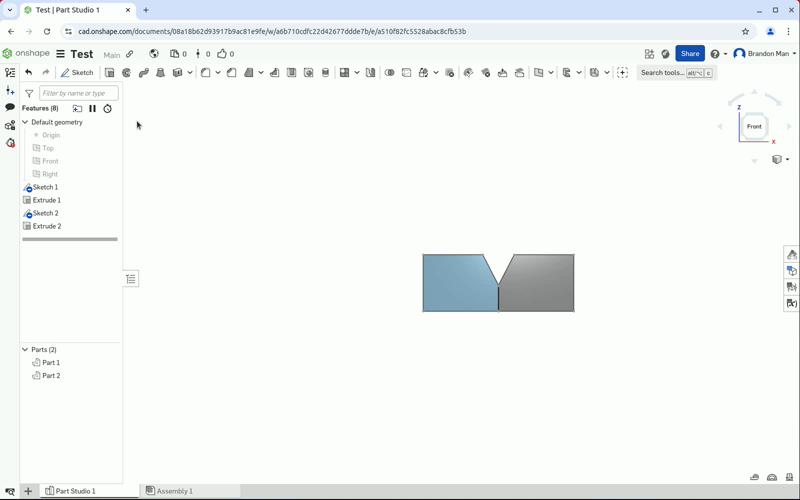
key(left, 2)
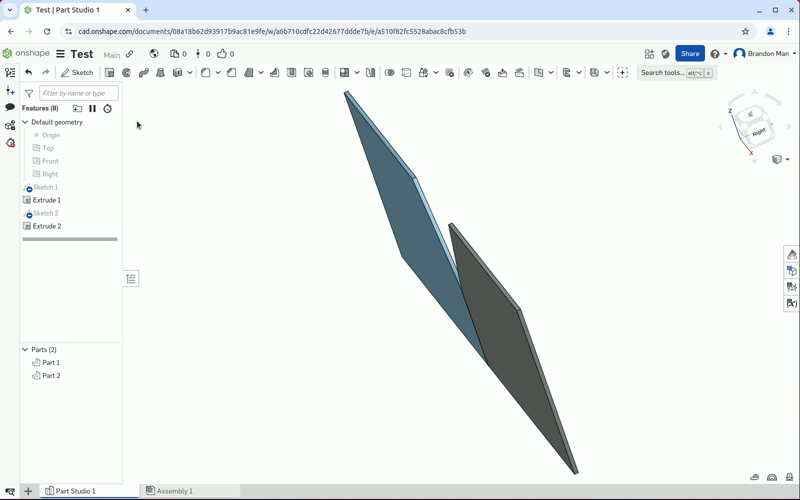
key(down, 2)
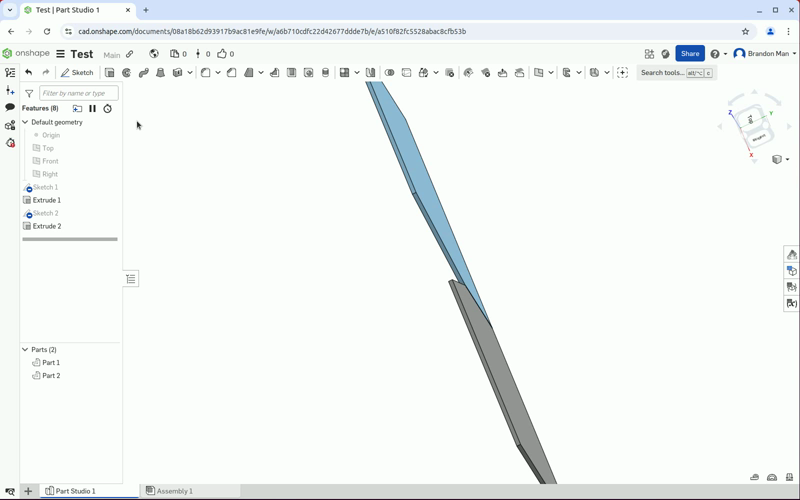
key(up, 2)
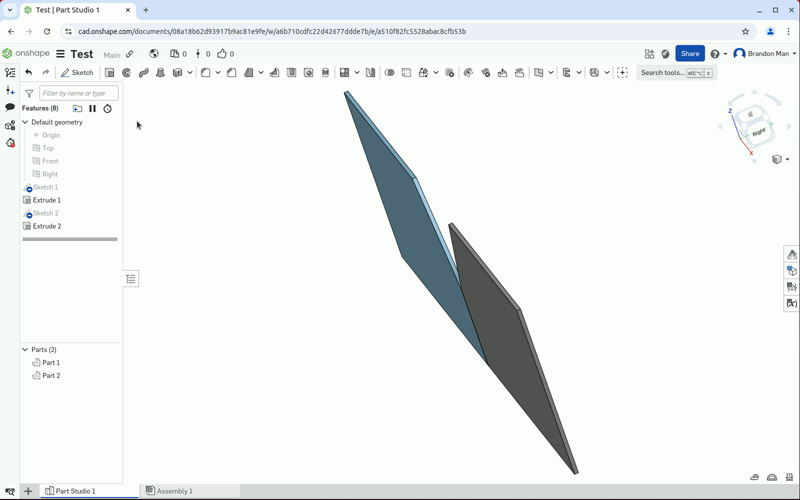
key(right, 2)
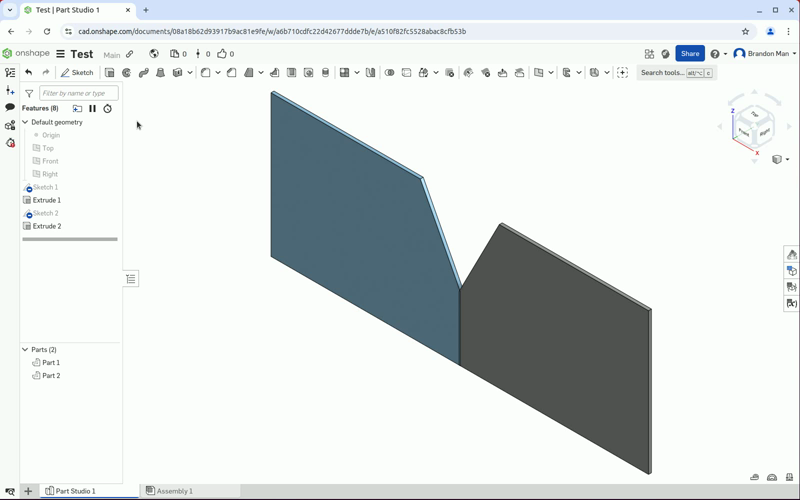
mouse_move(73, 189)
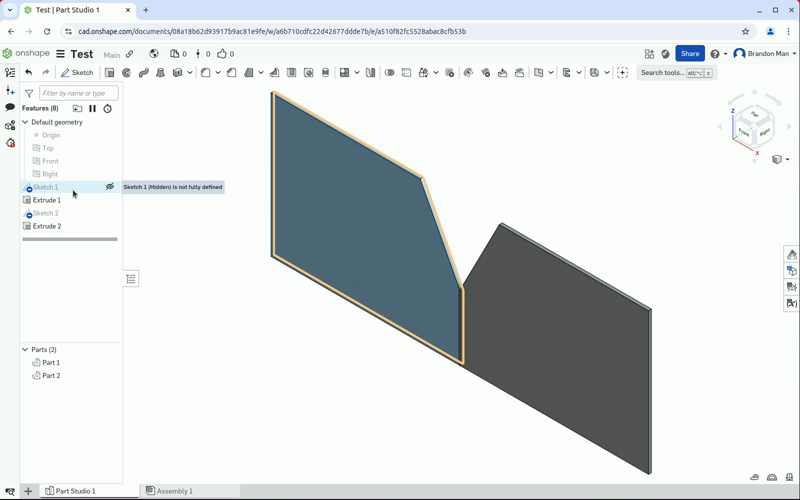
click(73, 189)